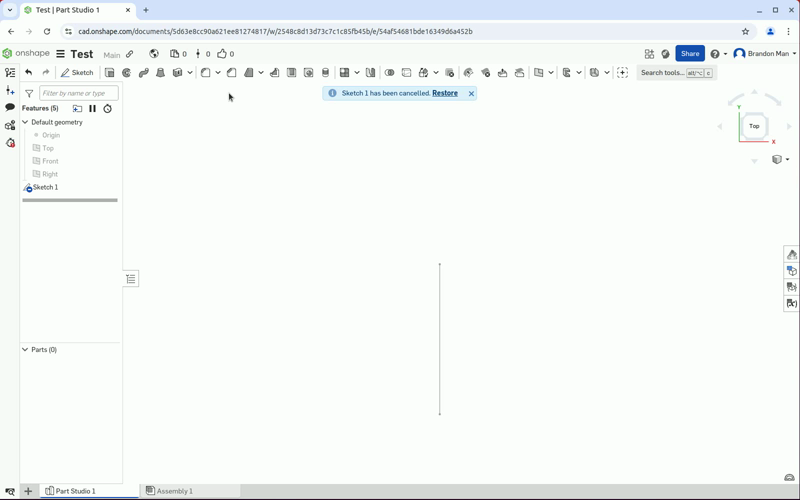
key(shift+h)
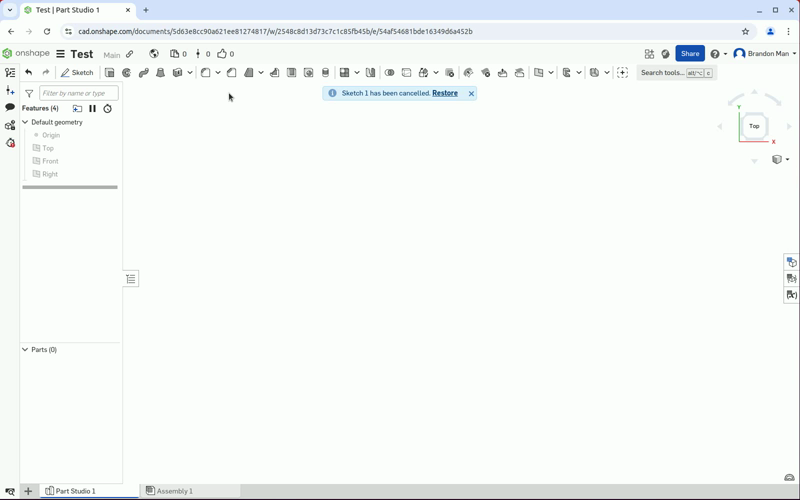
mouse_move(73, 352)
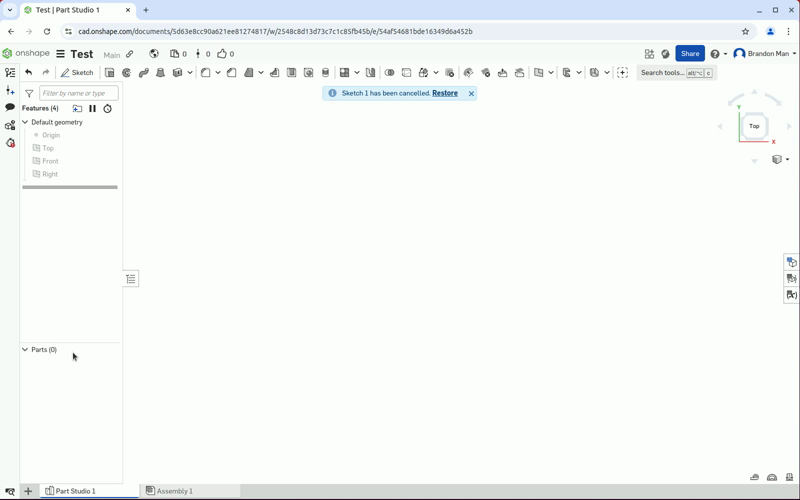
key(y)
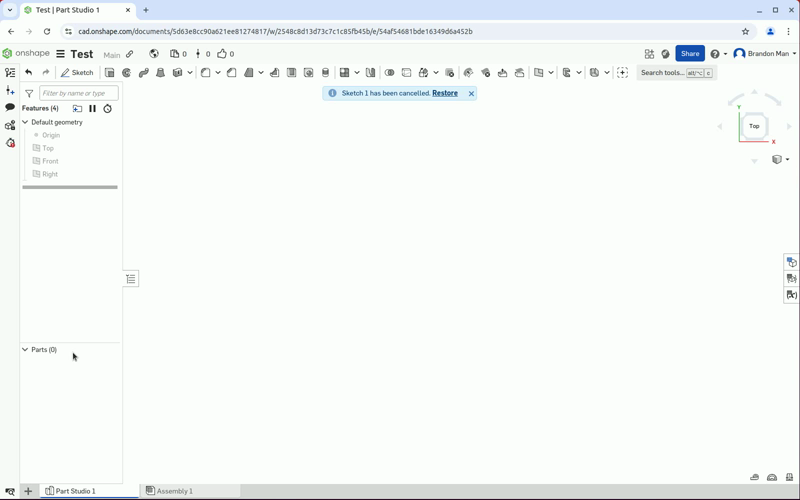
key(shift+p)
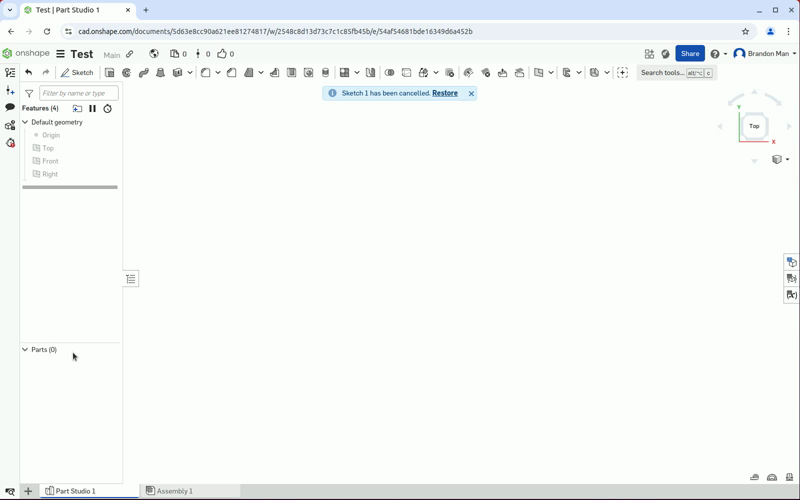
key(space)
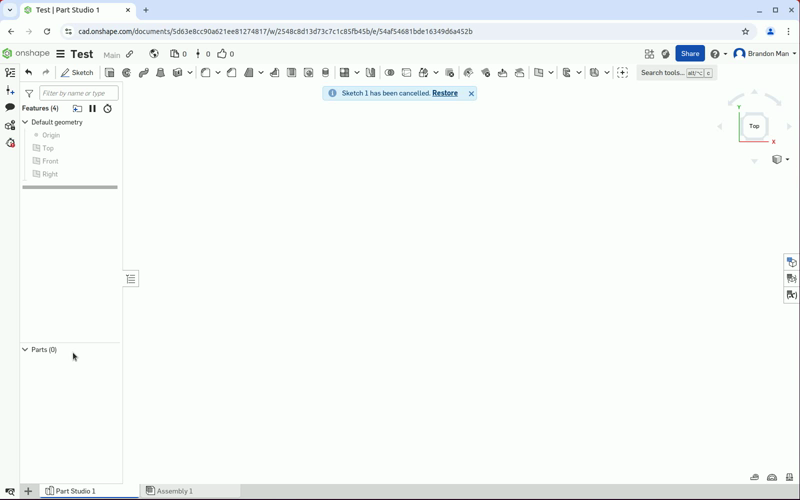
key_down(shift)
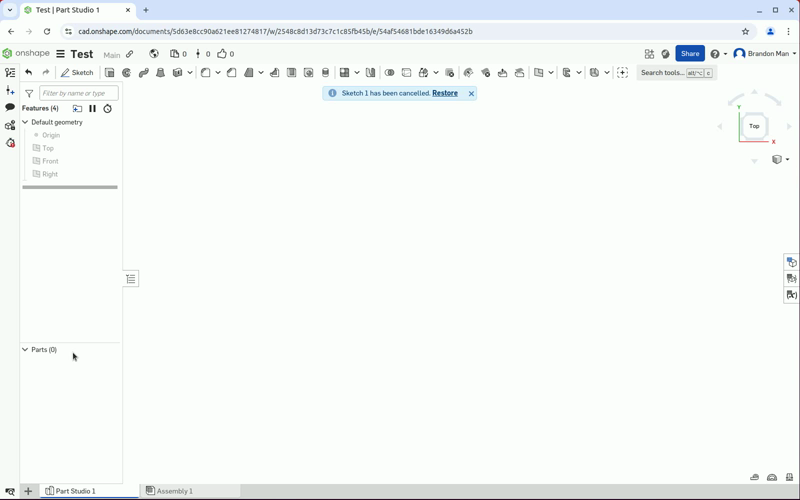
key(up)
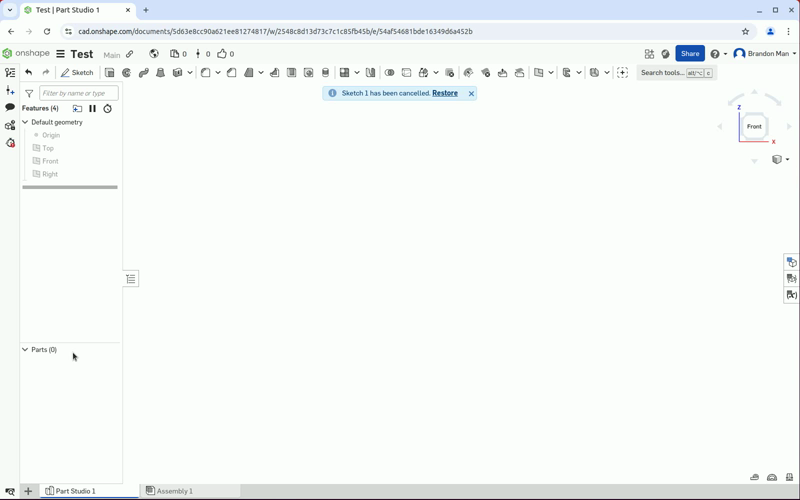
key_up(shift)
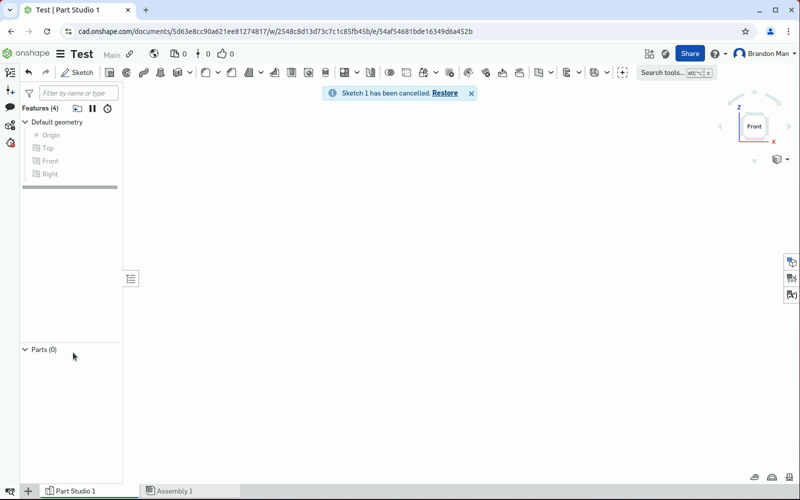
mouse_move(73, 352)
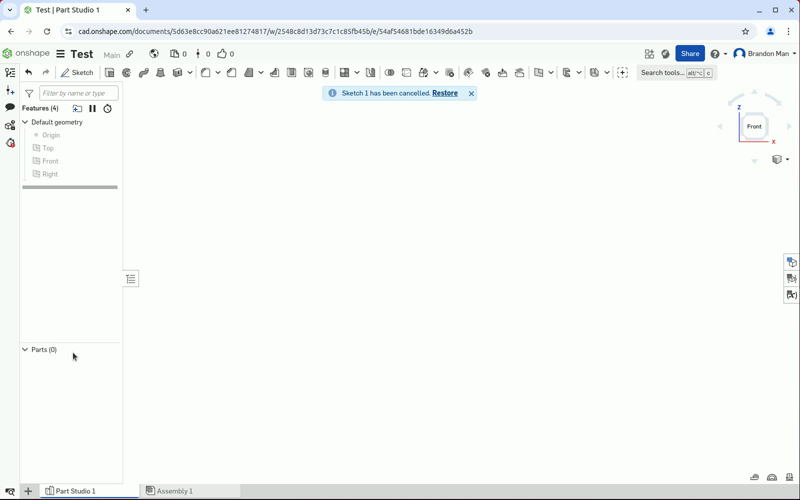
key(shift+y)
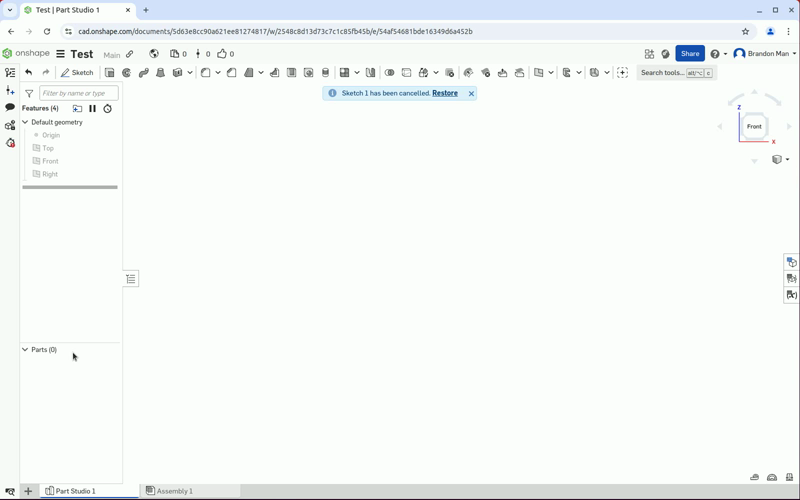
key(shift+s)
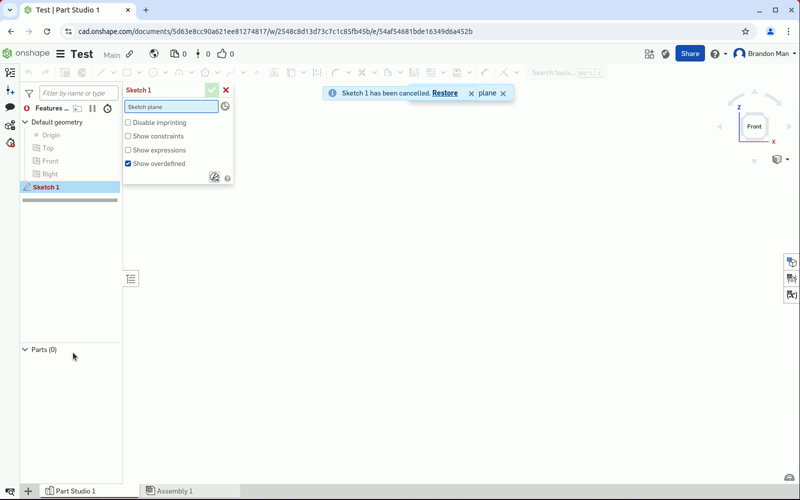
mouse_move(73, 163)
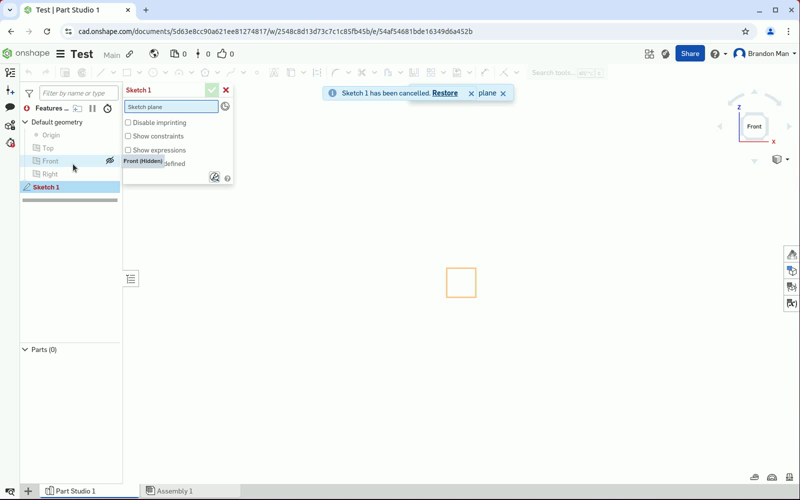
click(73, 163)
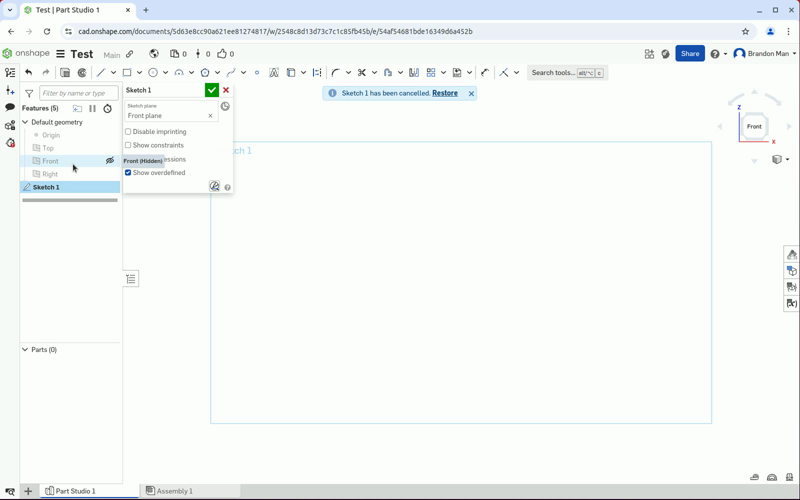
mouse_move(73, 352)
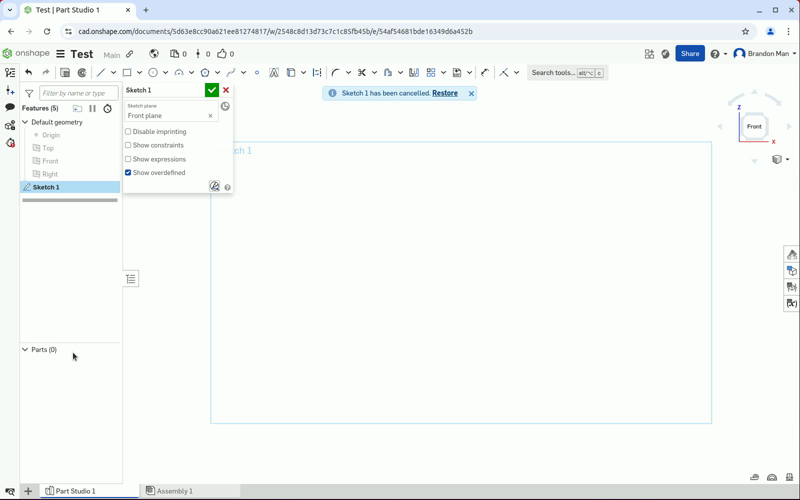
key(y)
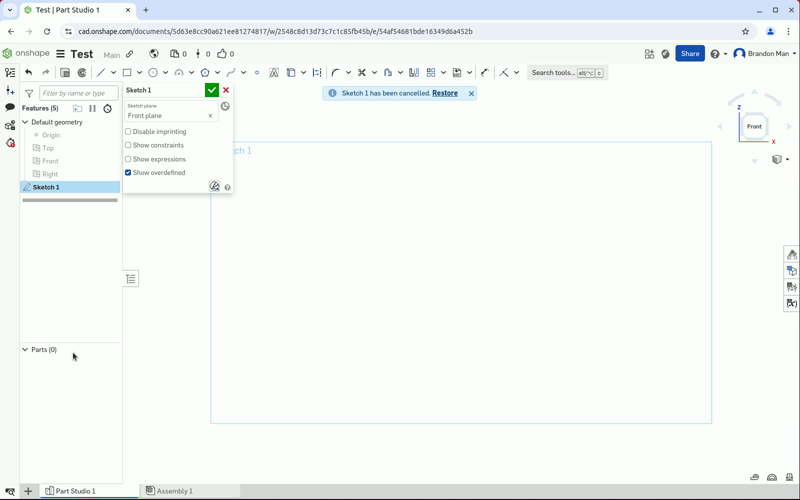
key(c)
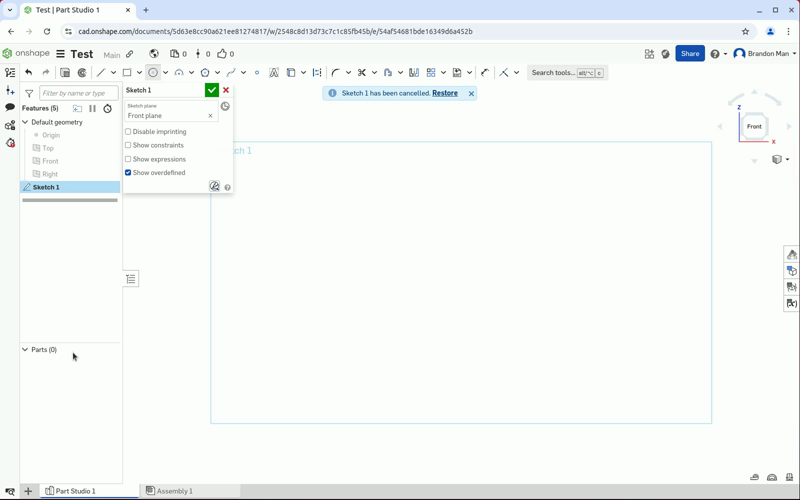
key_down(shift)
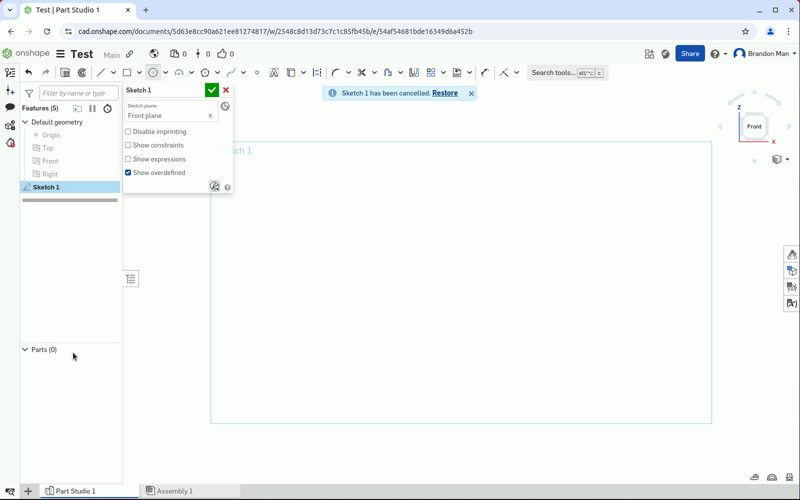
mouse_move(461, 282)
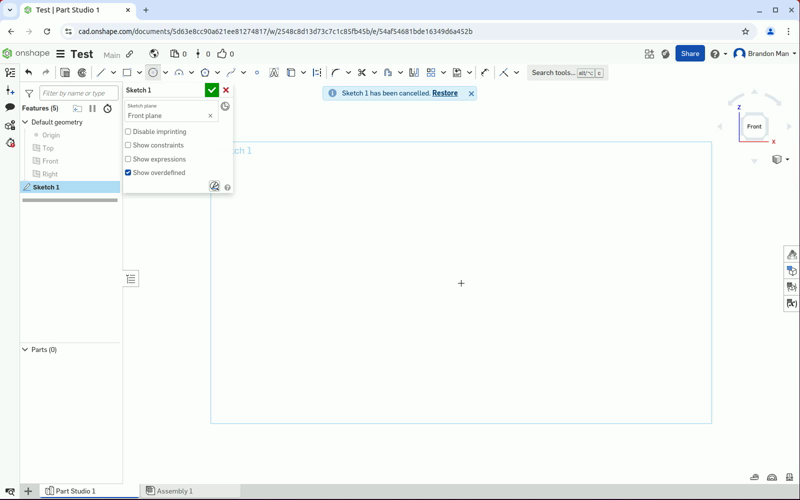
click(461, 282)
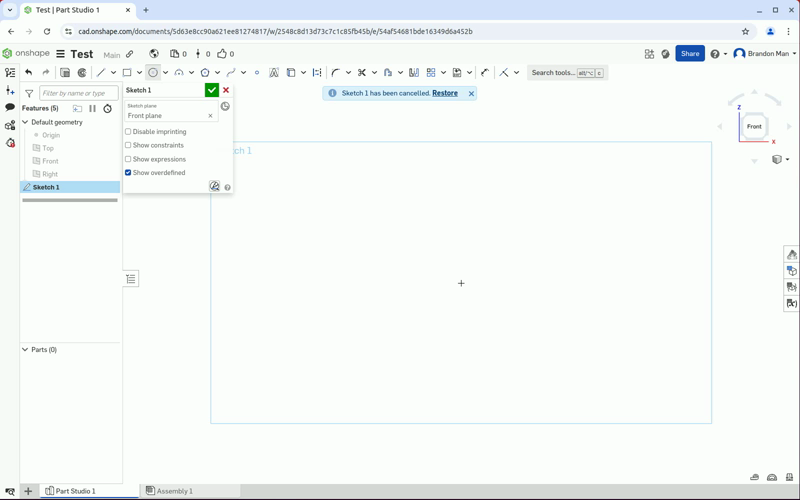
key_up(shift)
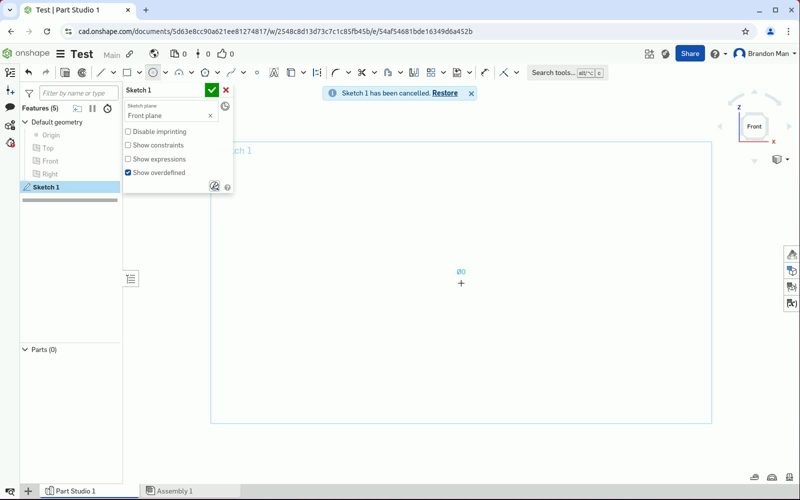
mouse_move(559, 282)
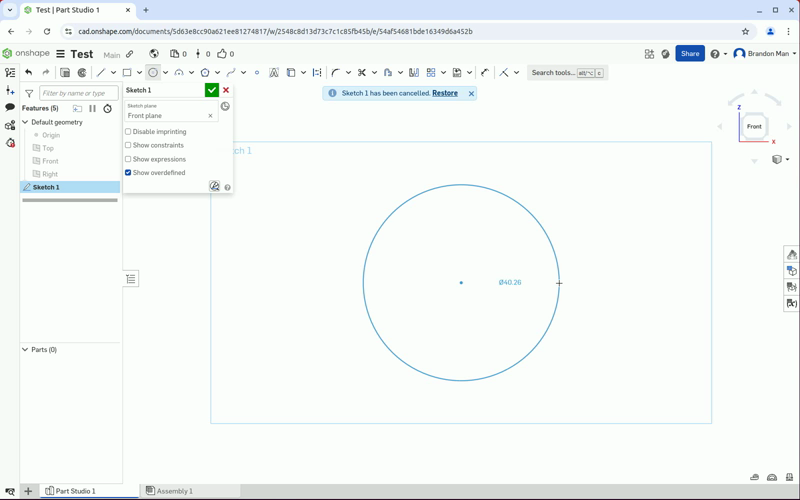
click(559, 282)
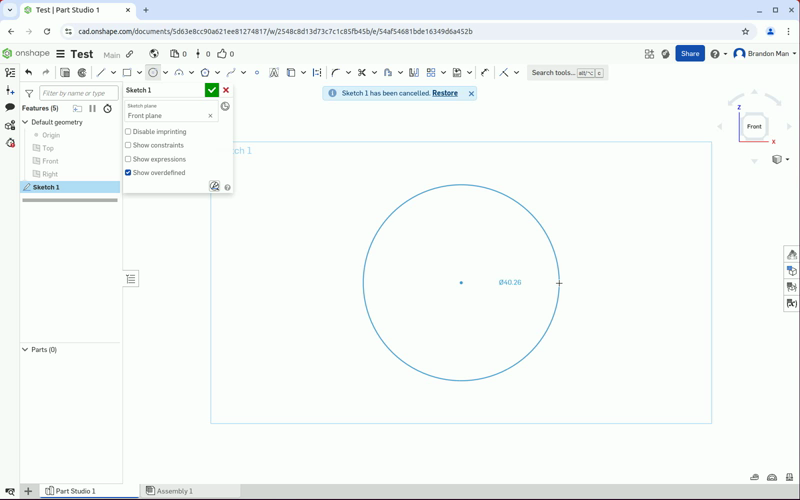
key(esc)
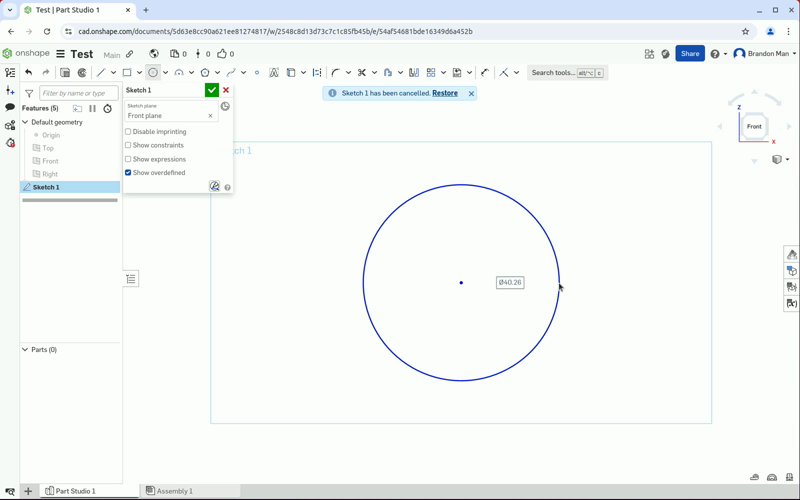
mouse_move(463, 240)
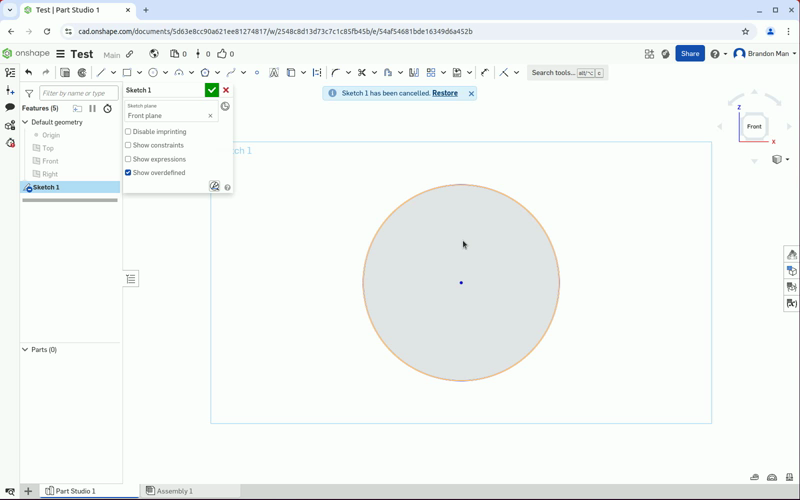
click(463, 240)
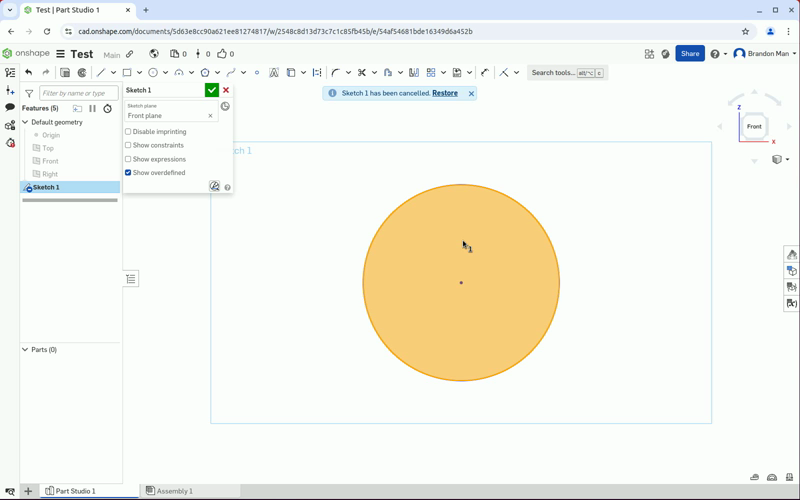
mouse_move(73, 352)
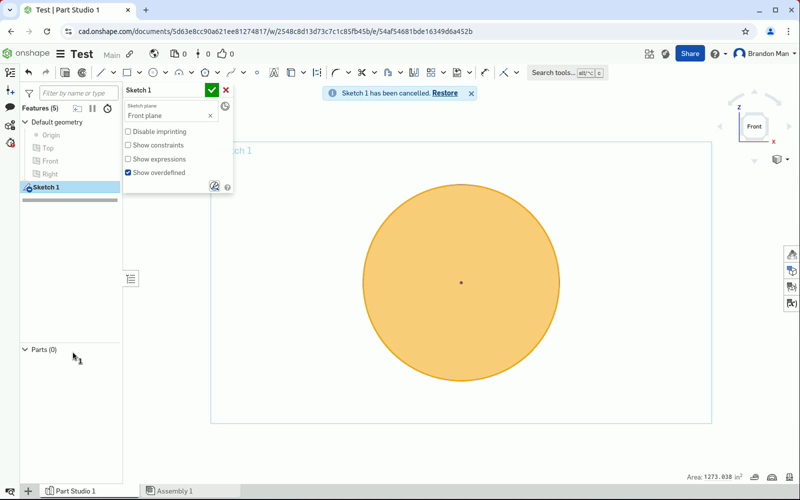
key(shift+y)
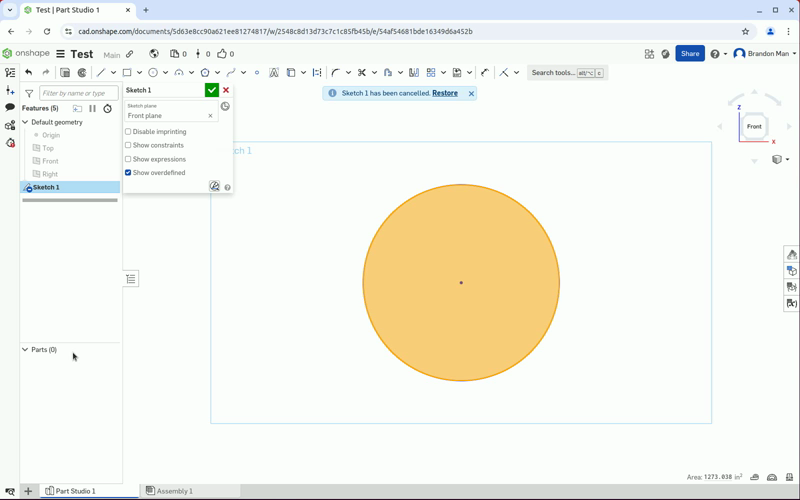
key(shift+e)
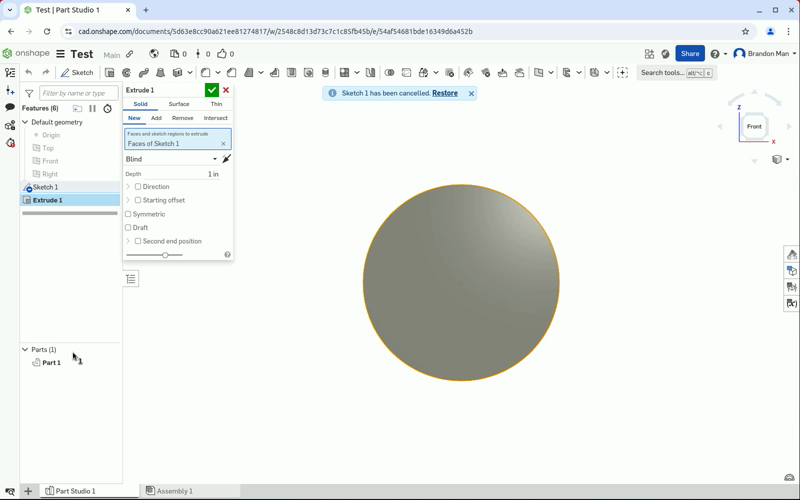
mouse_move(143, 106)
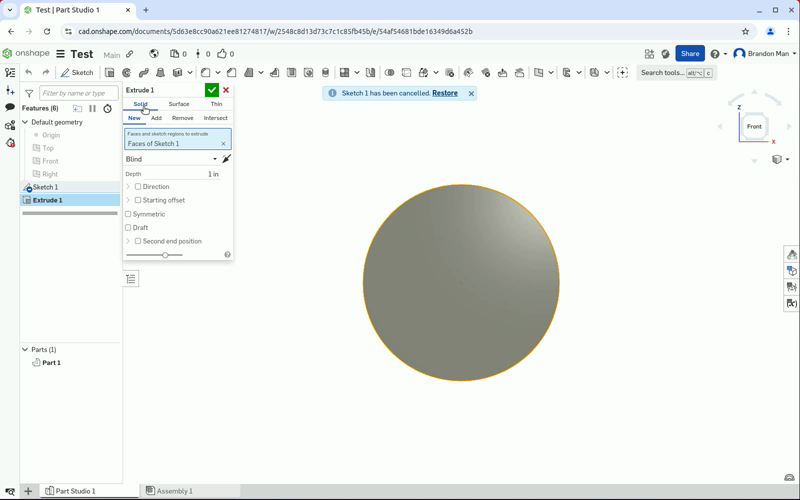
click(143, 106)
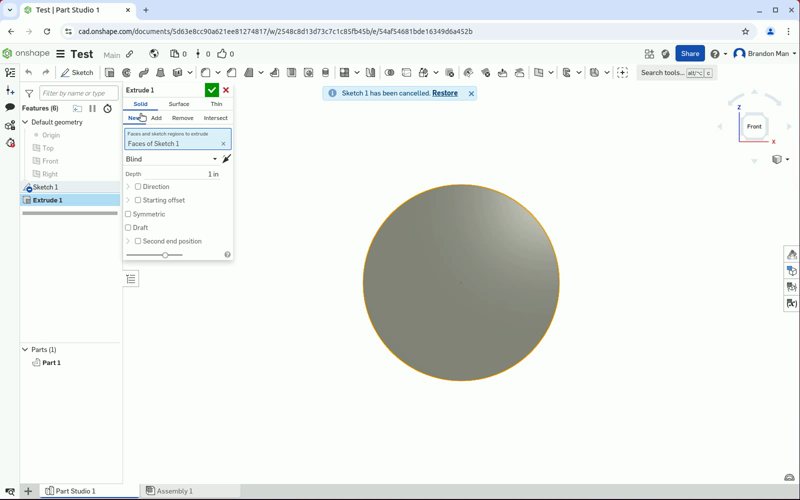
mouse_move(137, 120)
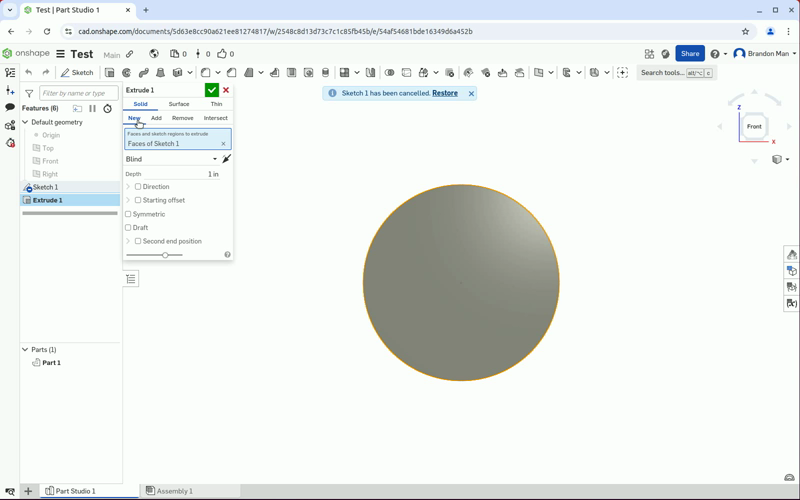
click(137, 120)
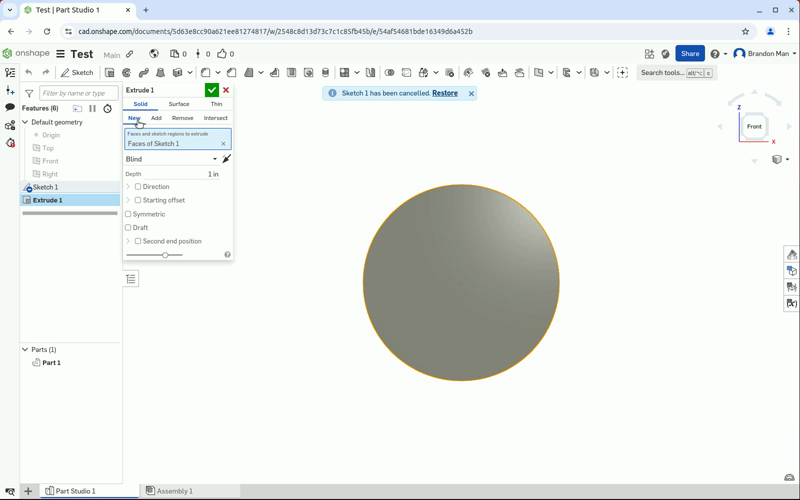
key(tab, 4)
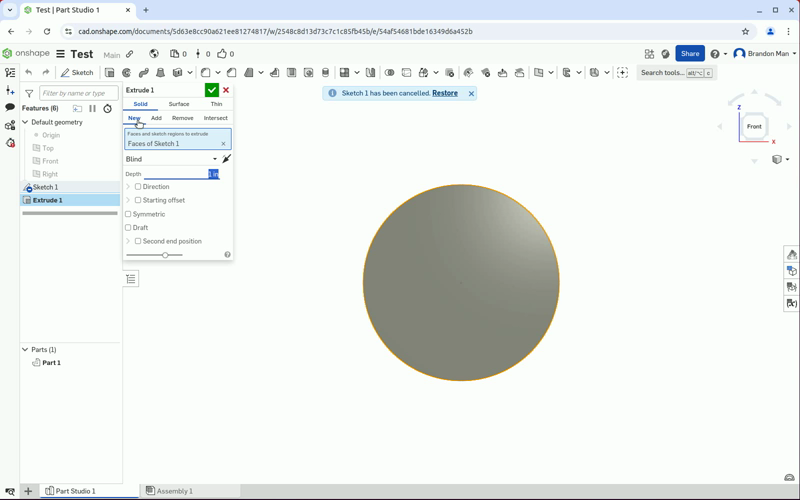
text(5.296)
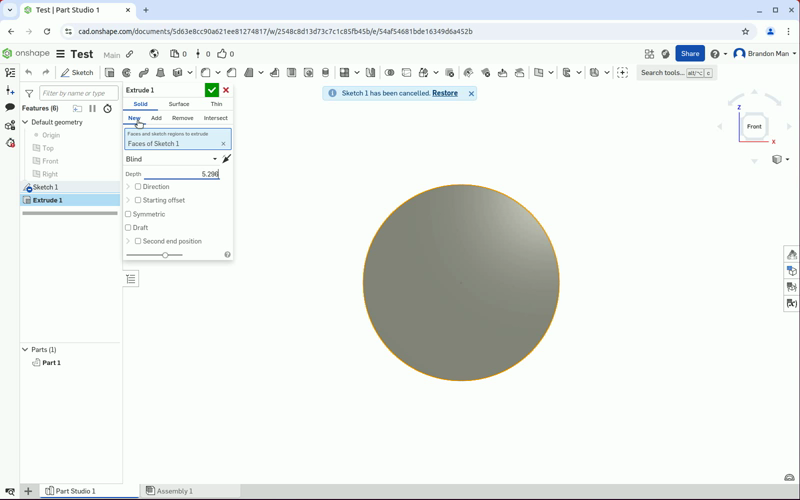
key(enter)
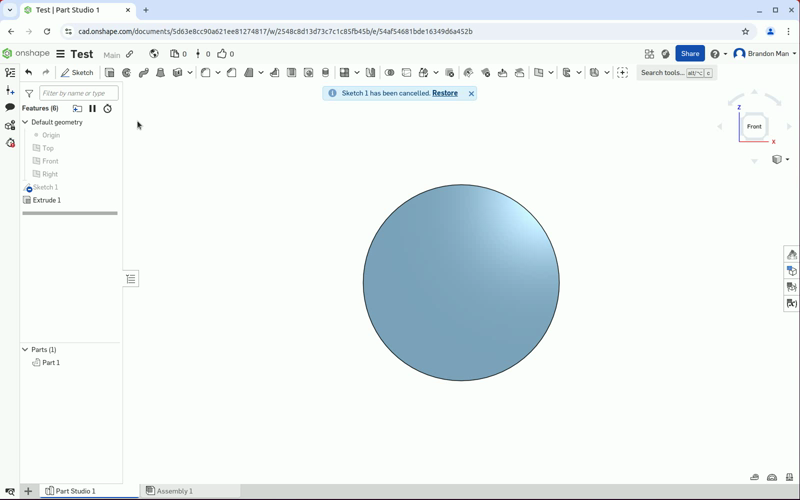
key(shift+h)
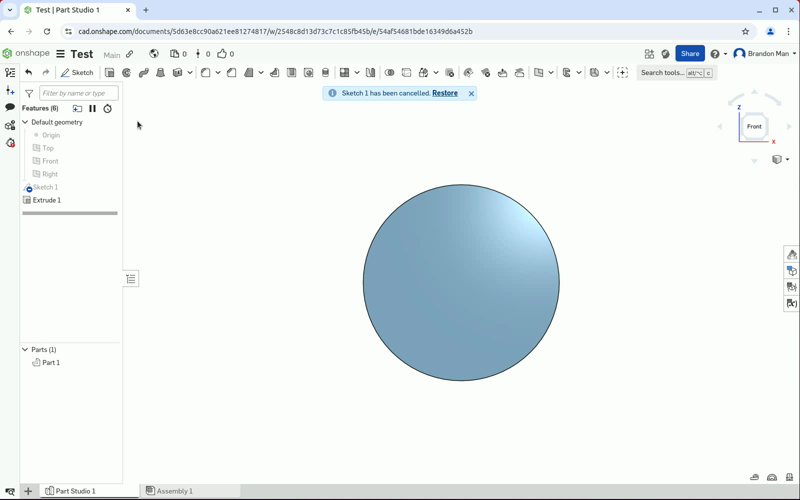
key(shift+h)
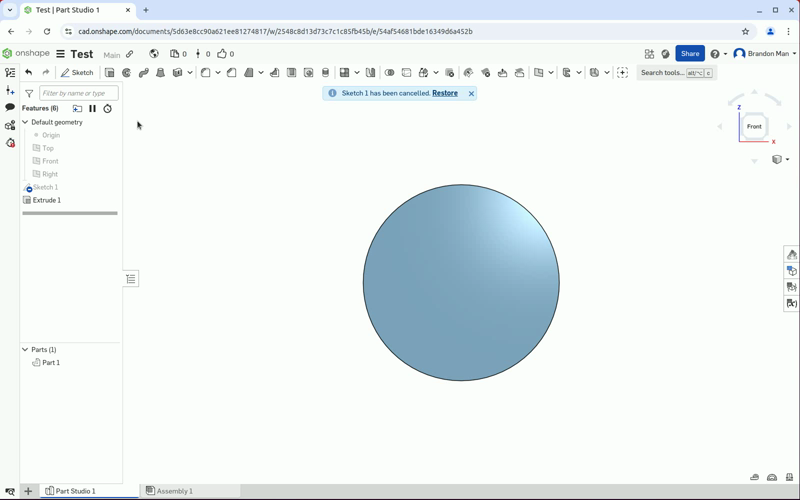
mouse_move(73, 189)
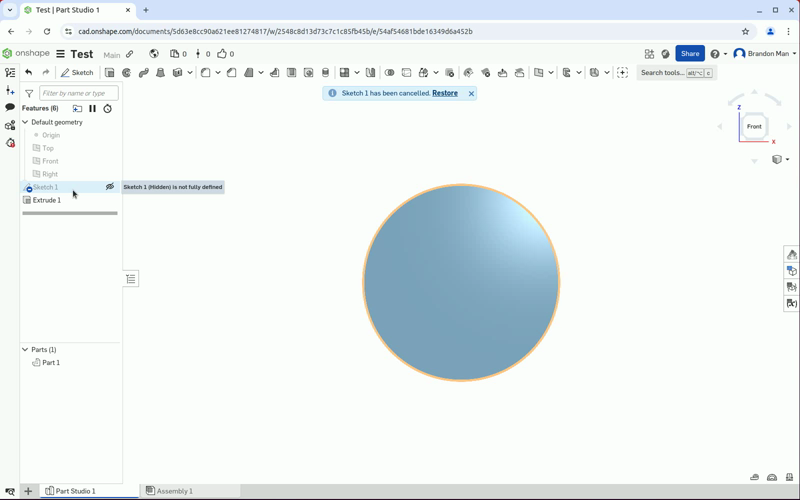
click(73, 189)
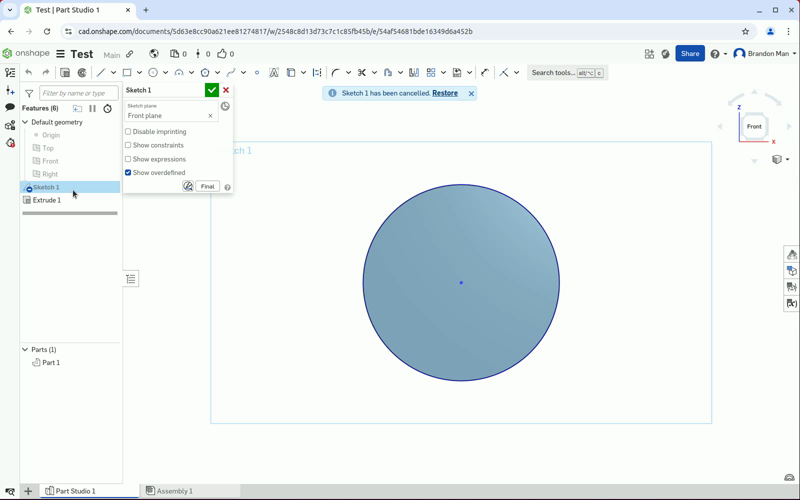
mouse_move(229, 92)
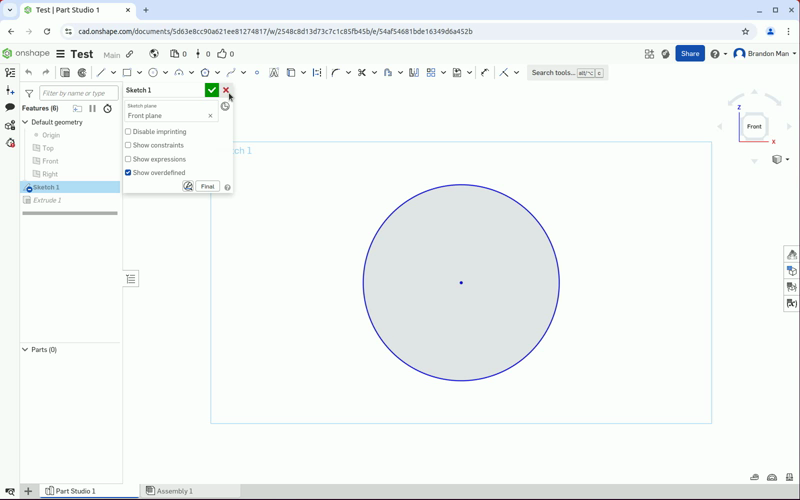
click(229, 92)
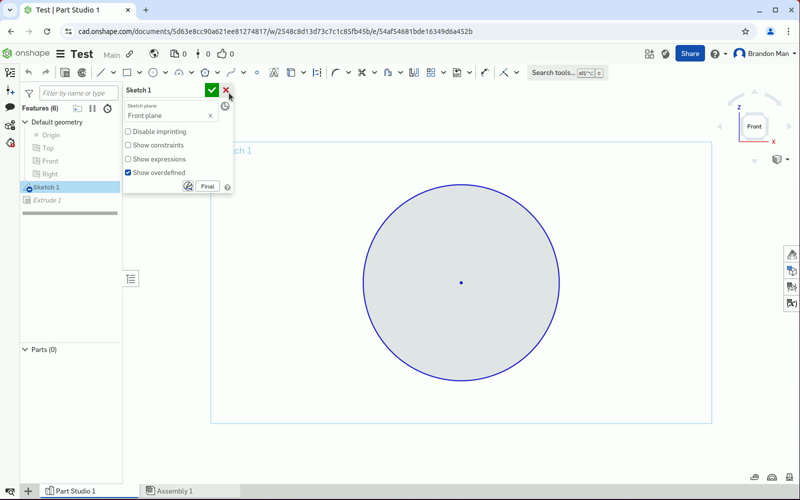
key(shift+s)
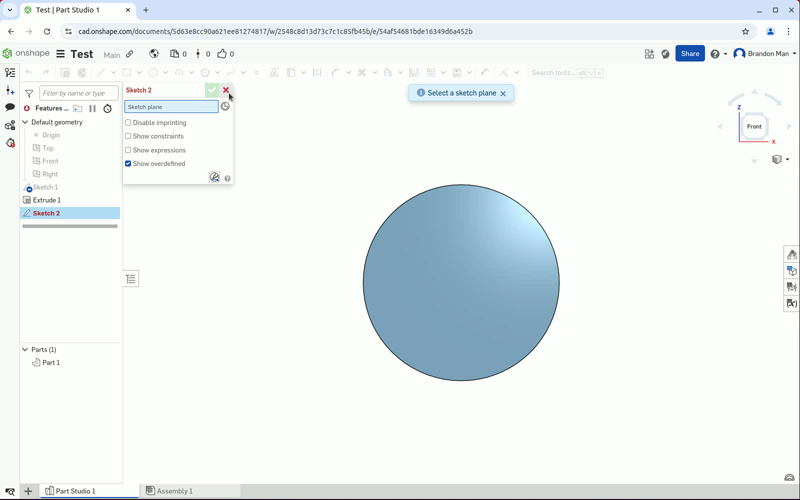
mouse_move(73, 163)
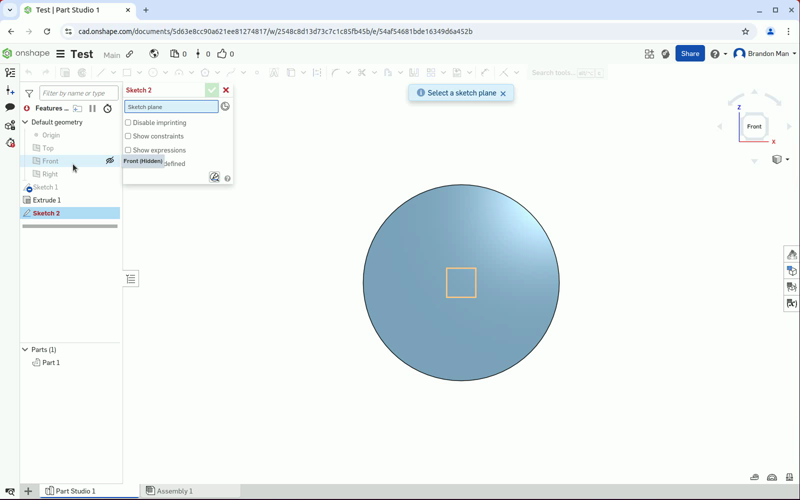
click(73, 163)
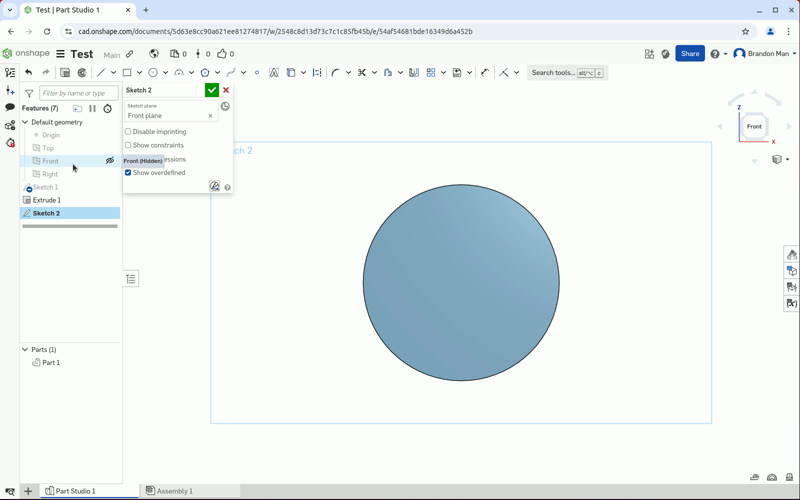
mouse_move(73, 352)
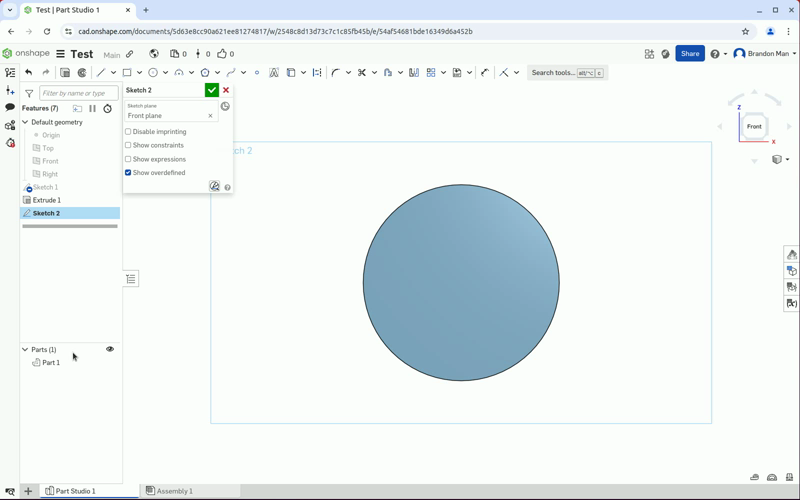
key(y)
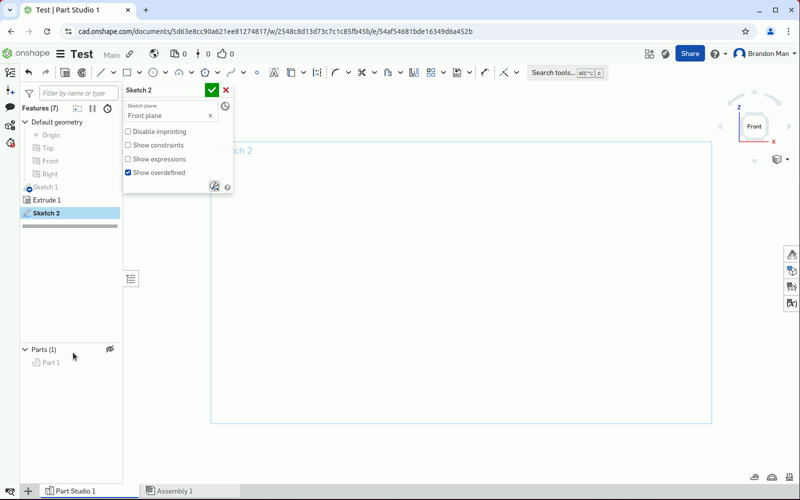
key(a)
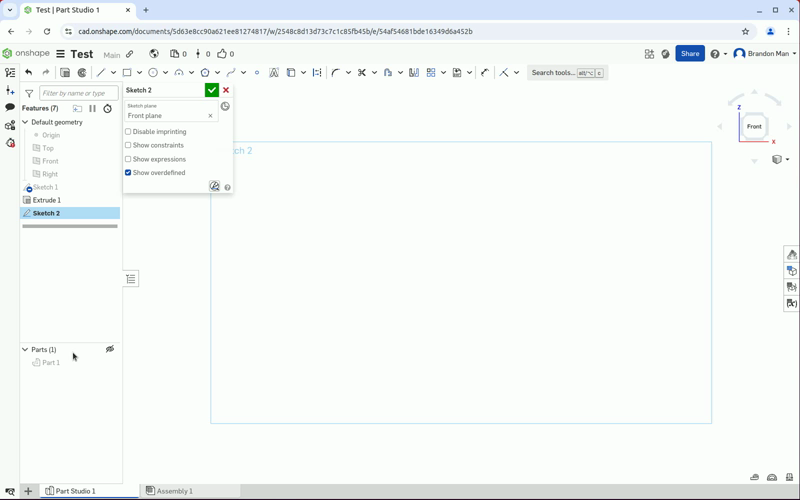
key_down(shift)
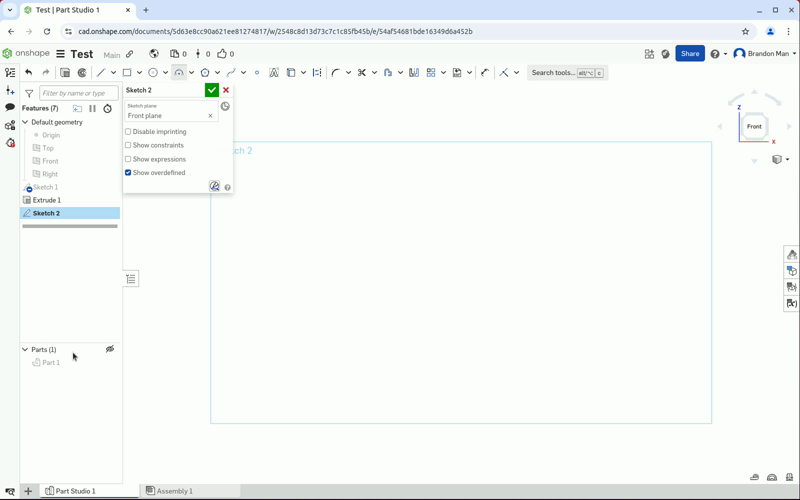
mouse_move(444, 186)
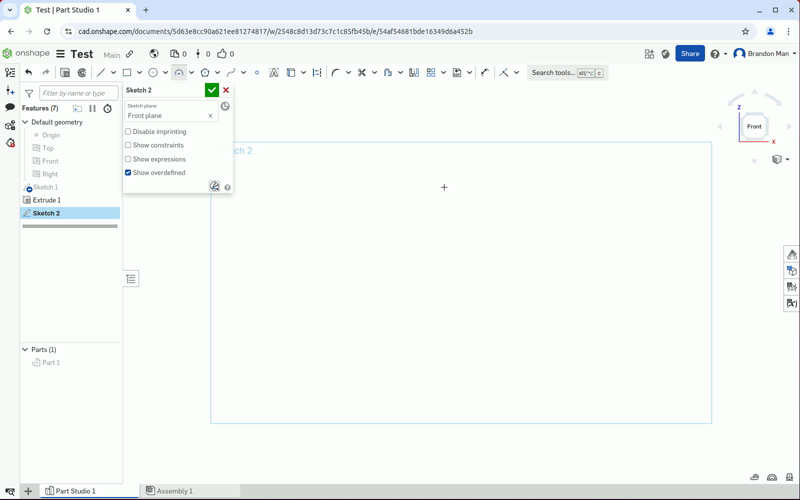
click(444, 186)
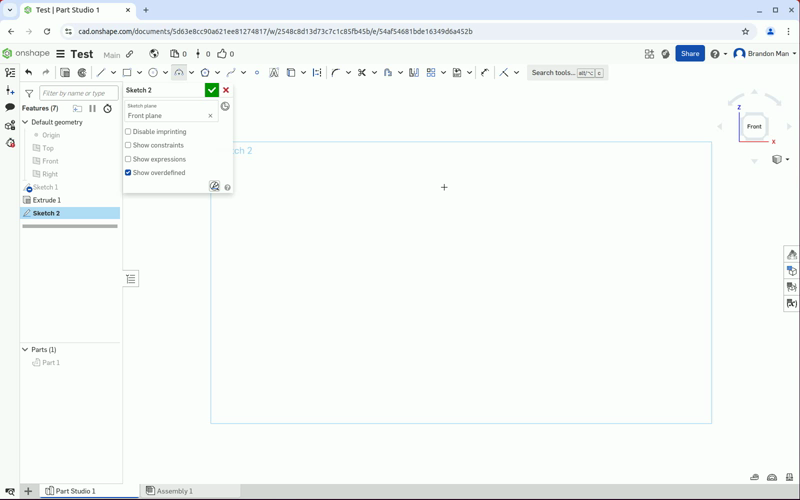
key_up(shift)
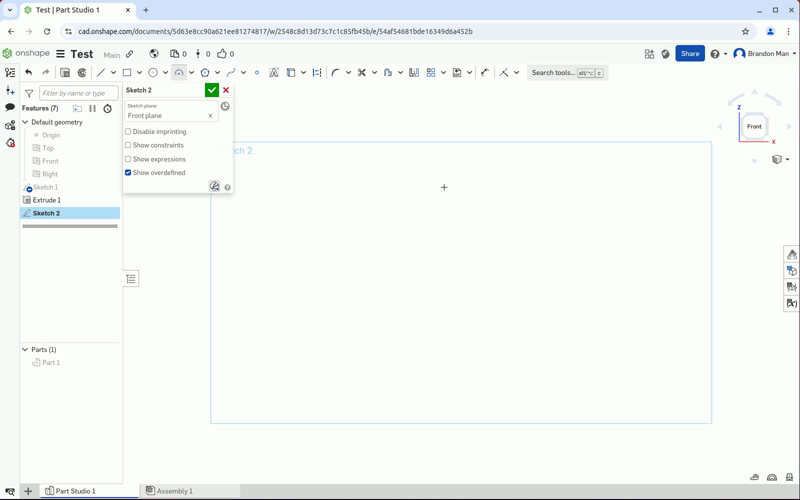
key_down(shift)
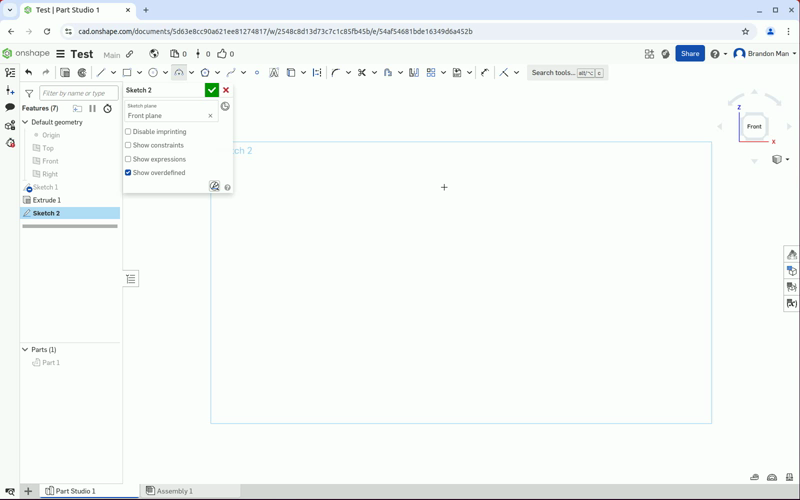
mouse_move(468, 185)
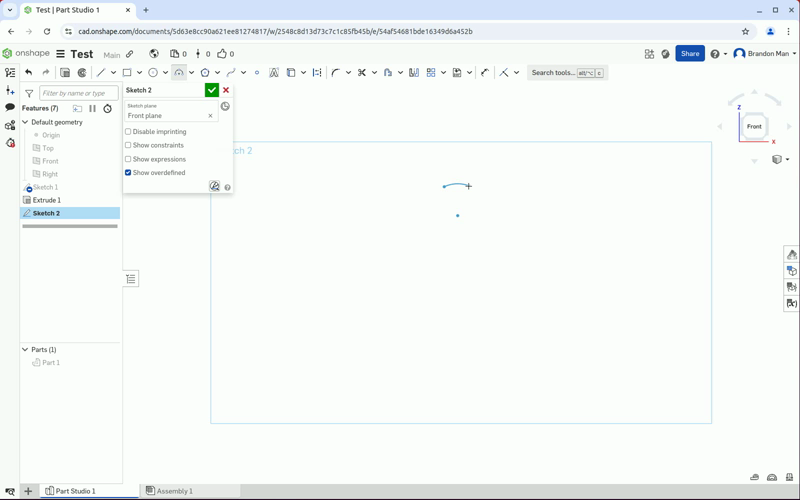
click(468, 185)
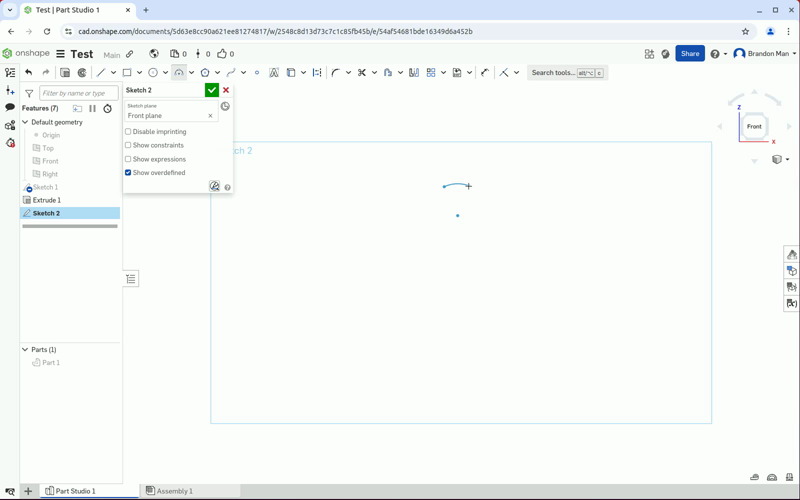
mouse_move(456, 184)
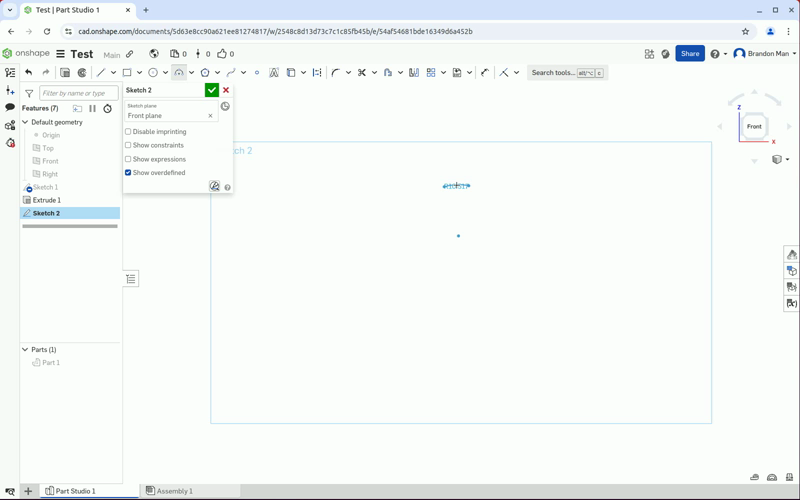
click(456, 184)
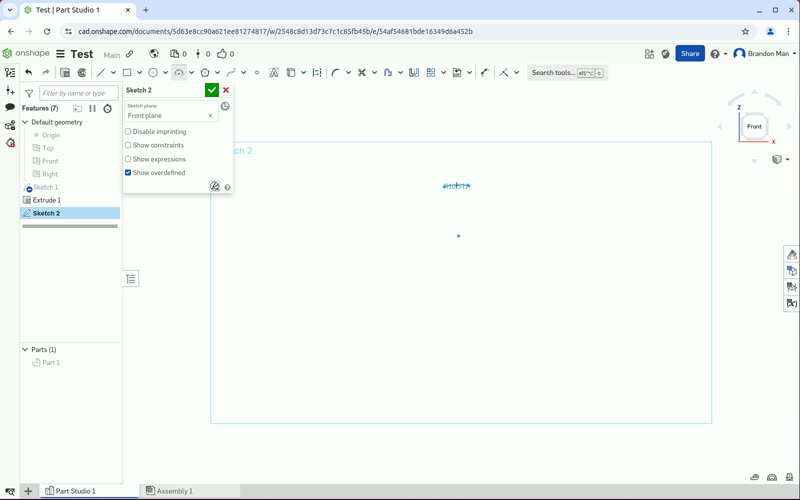
key_up(shift)
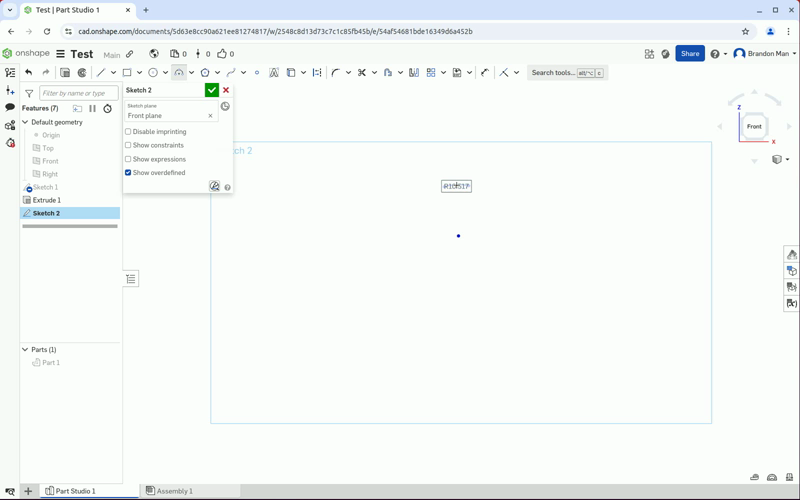
mouse_move(468, 185)
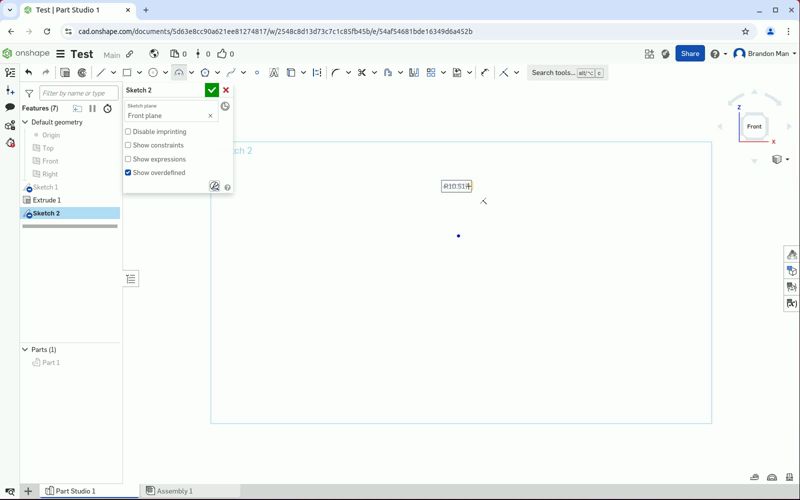
click(468, 185)
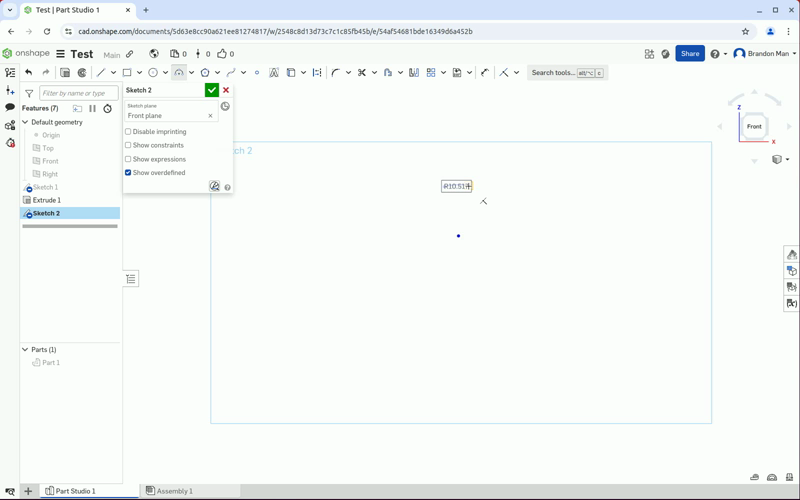
key_down(shift)
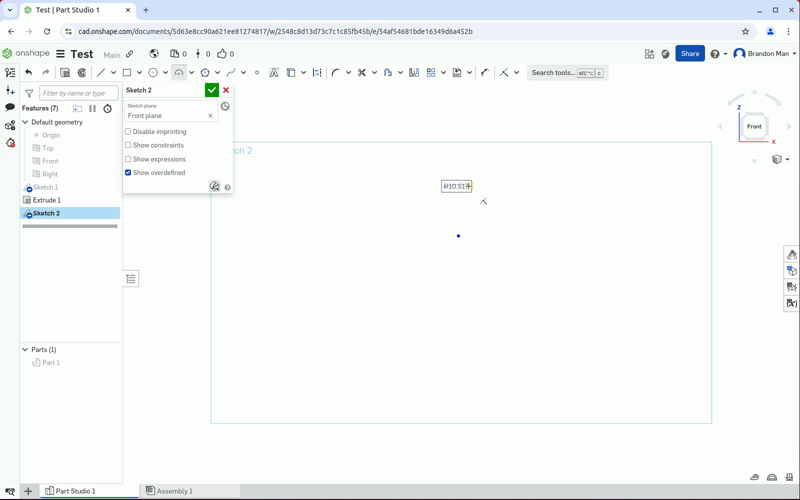
mouse_move(456, 169)
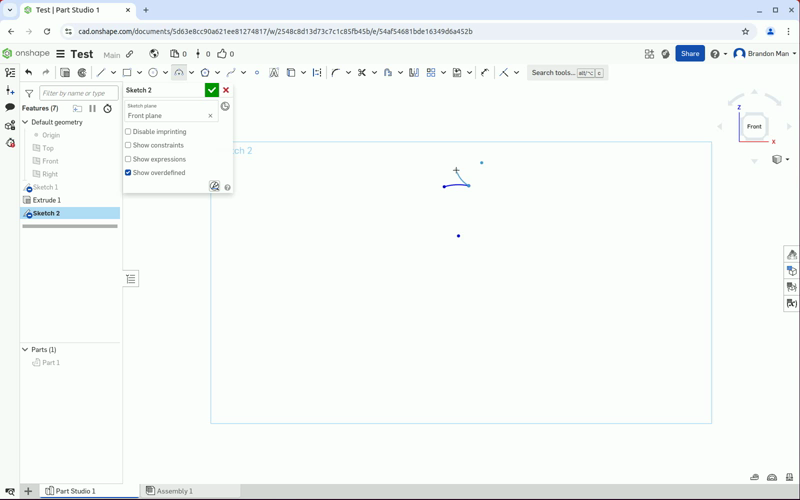
click(456, 169)
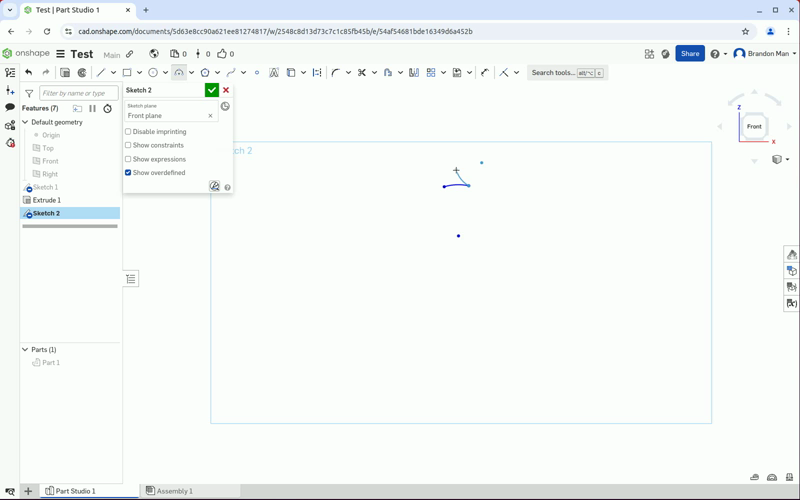
mouse_move(465, 175)
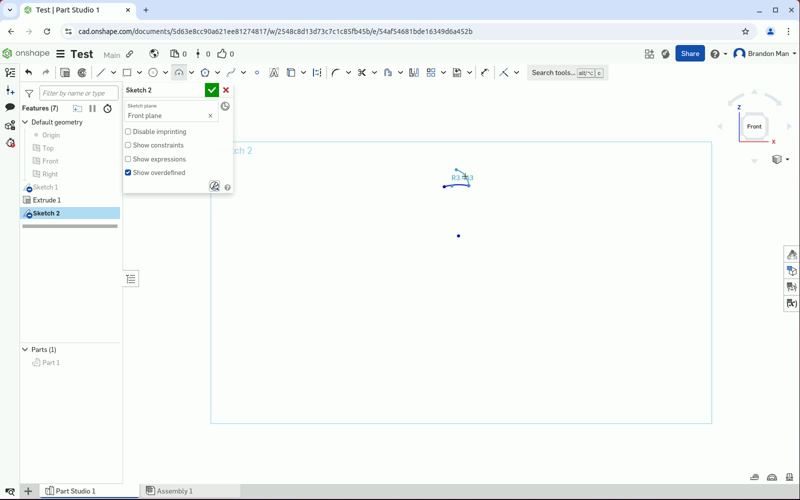
click(465, 175)
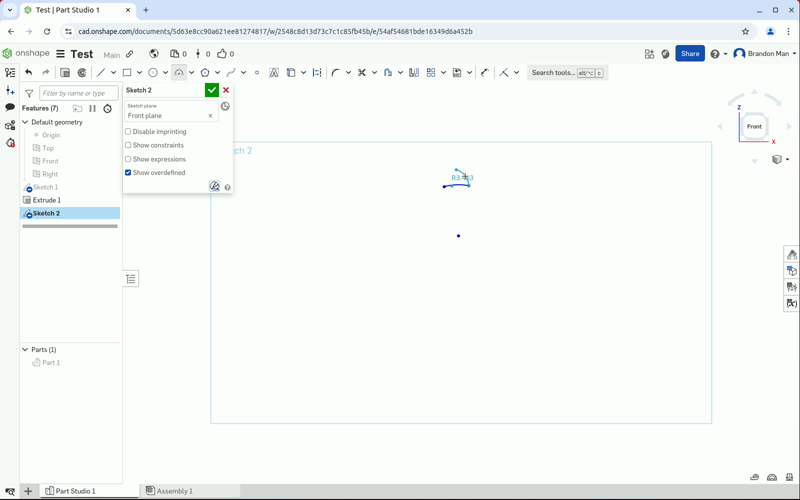
key_up(shift)
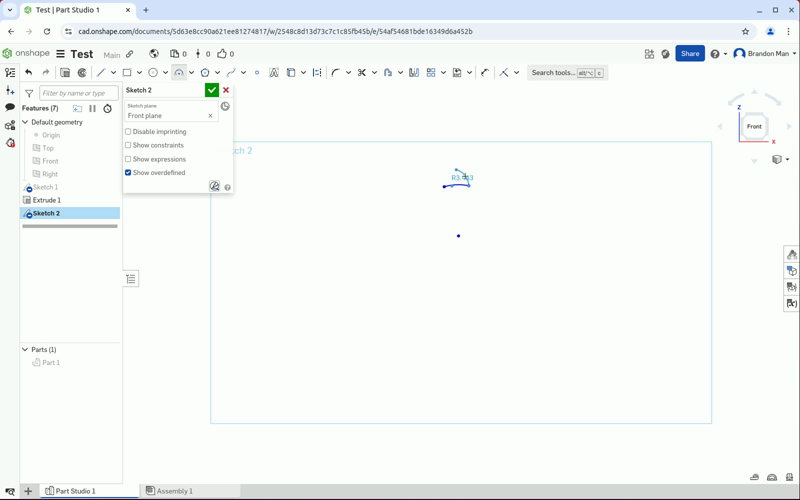
mouse_move(456, 169)
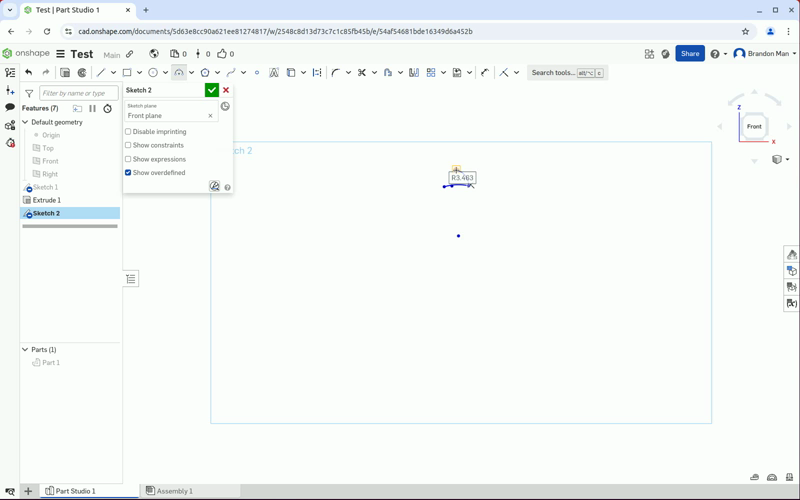
click(456, 169)
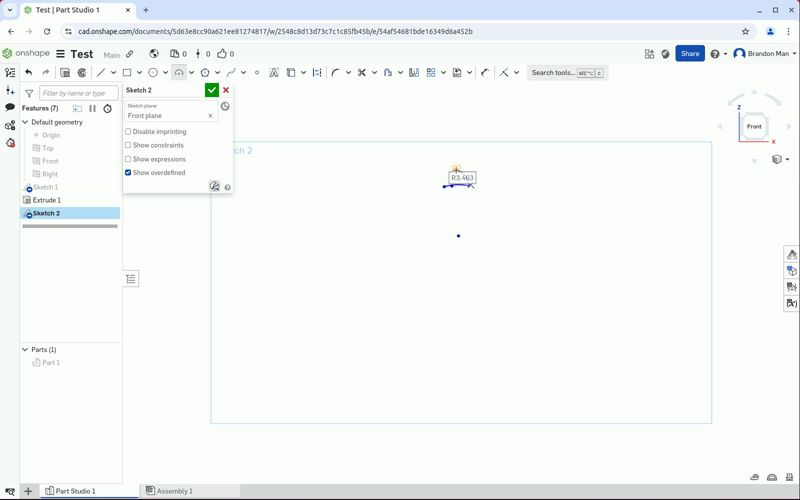
mouse_move(444, 186)
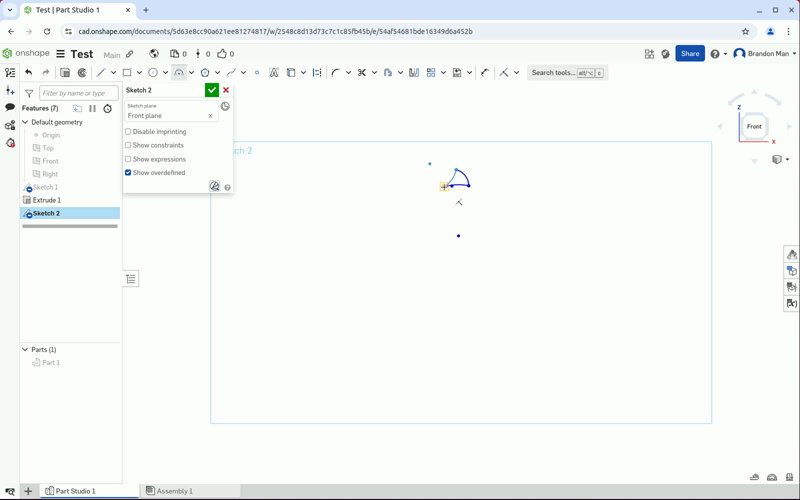
click(444, 186)
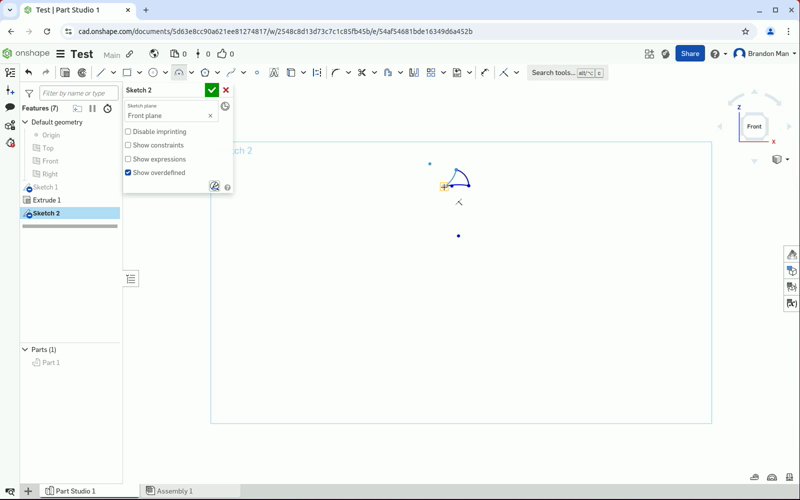
key_down(shift)
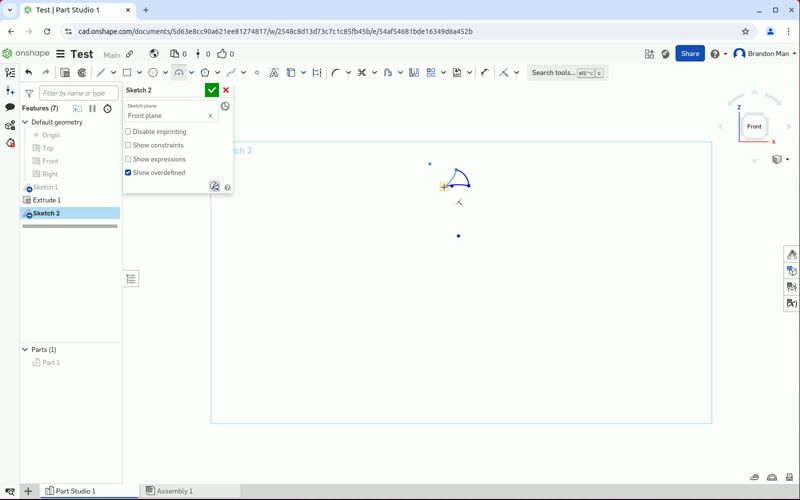
mouse_move(447, 176)
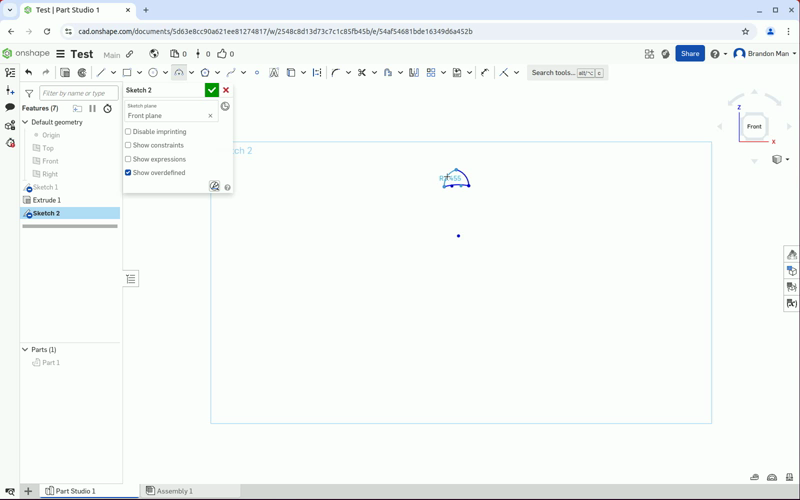
click(447, 176)
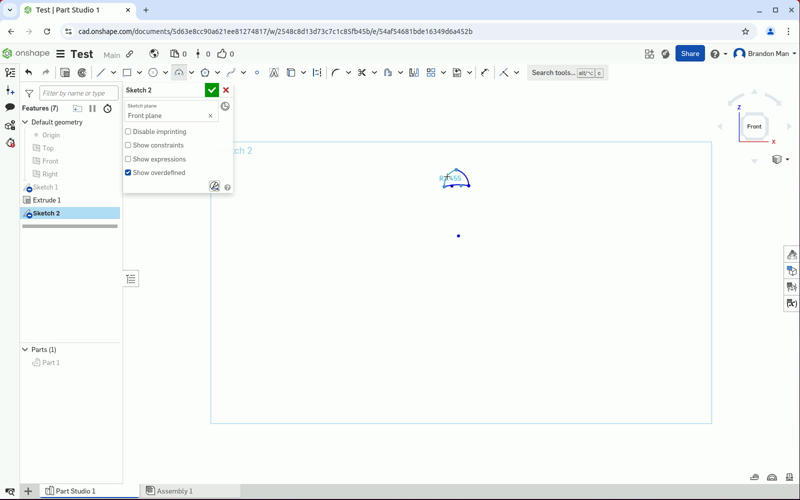
key_up(shift)
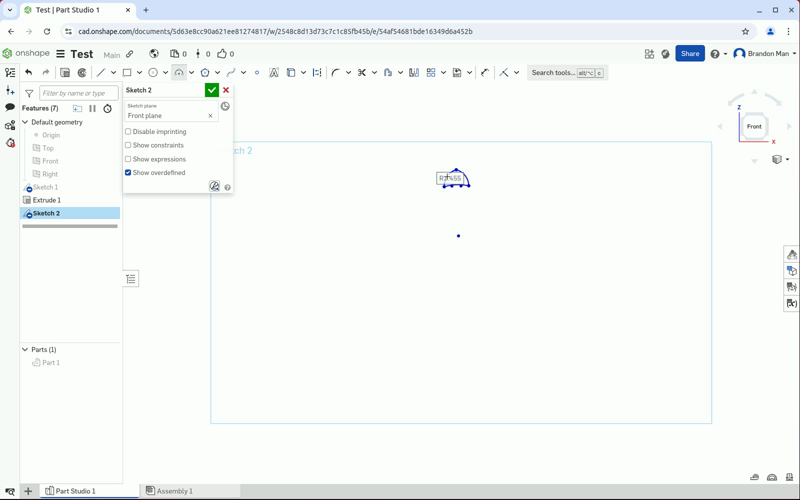
key(esc)
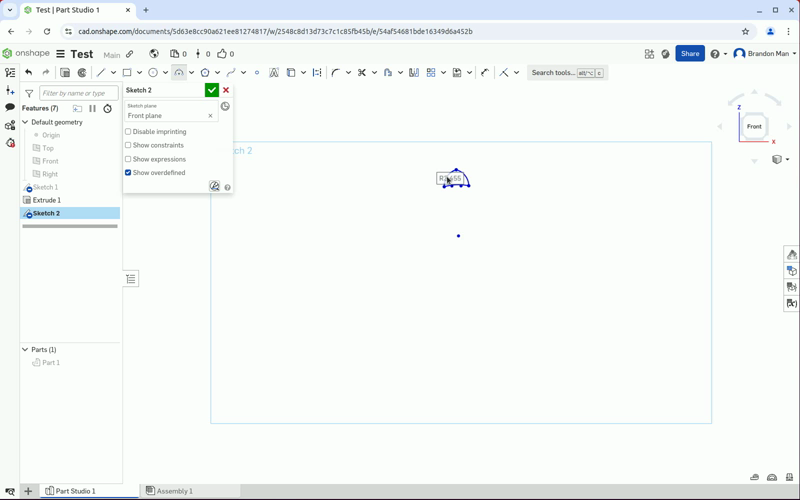
mouse_move(467, 184)
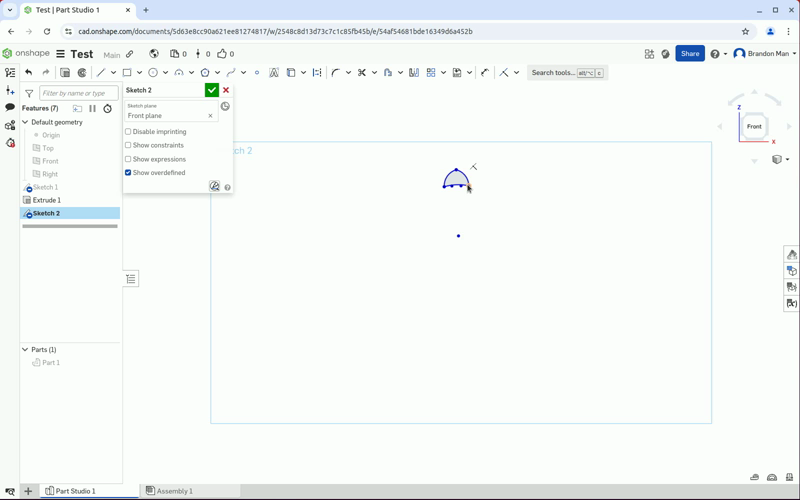
scroll(6)
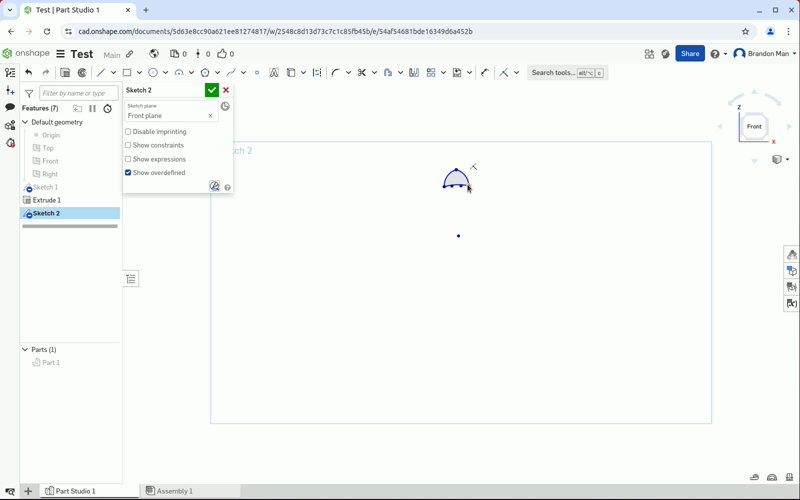
scroll(6)
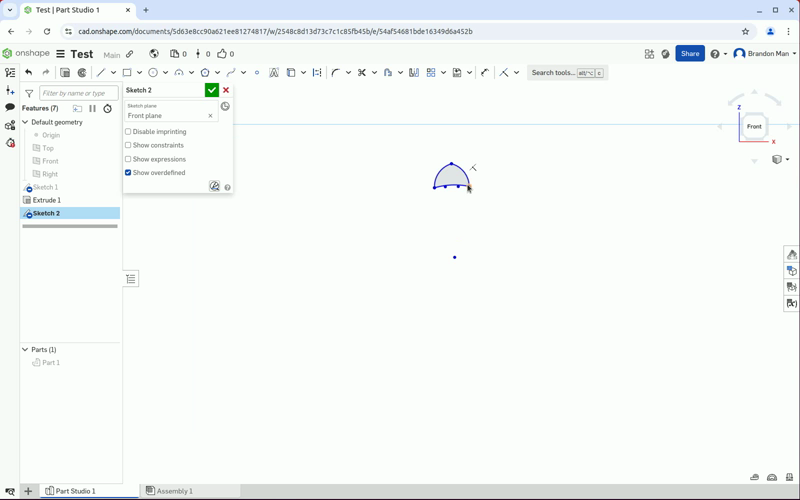
scroll(6)
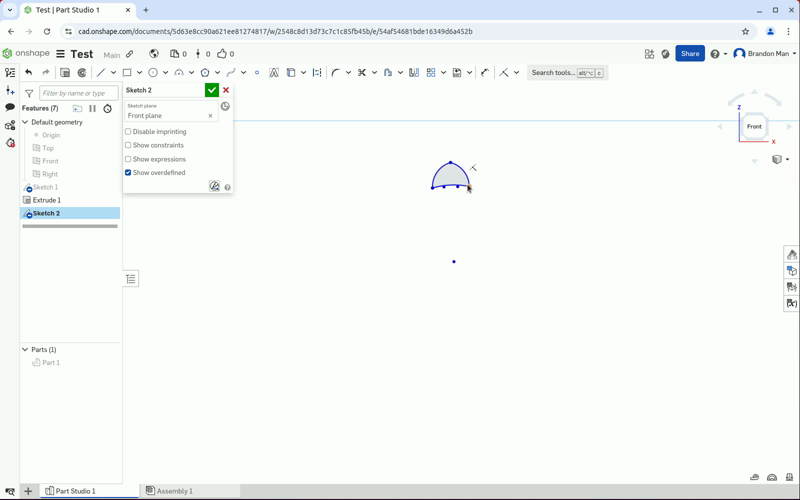
scroll(6)
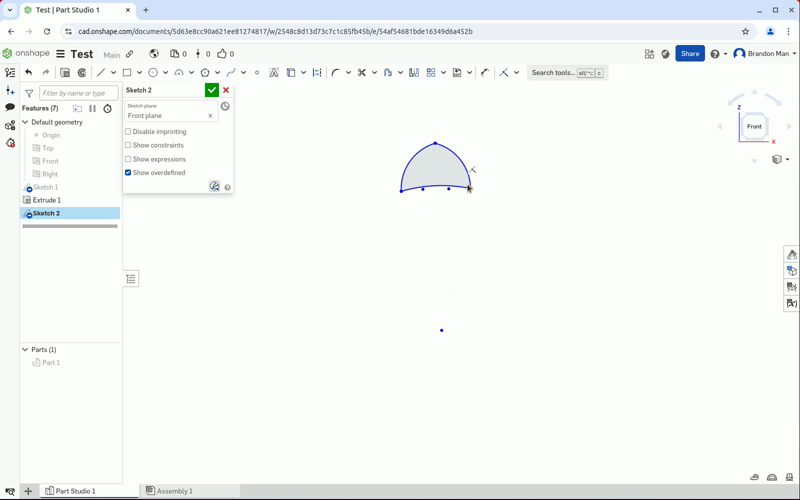
scroll(6)
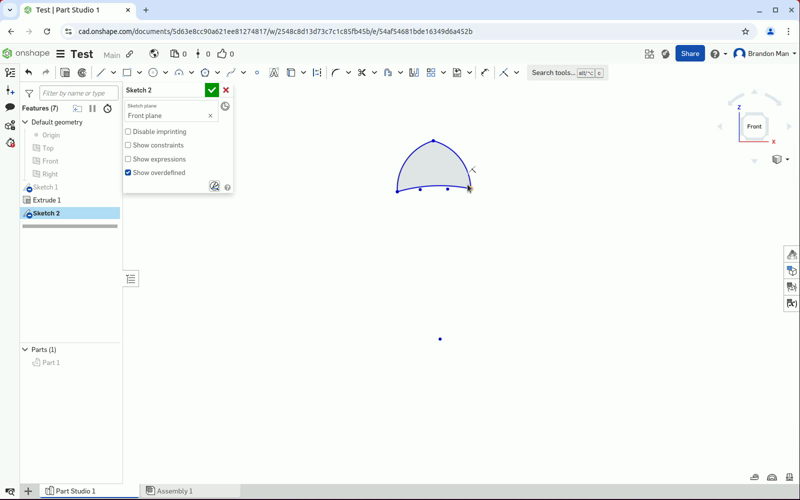
scroll(6)
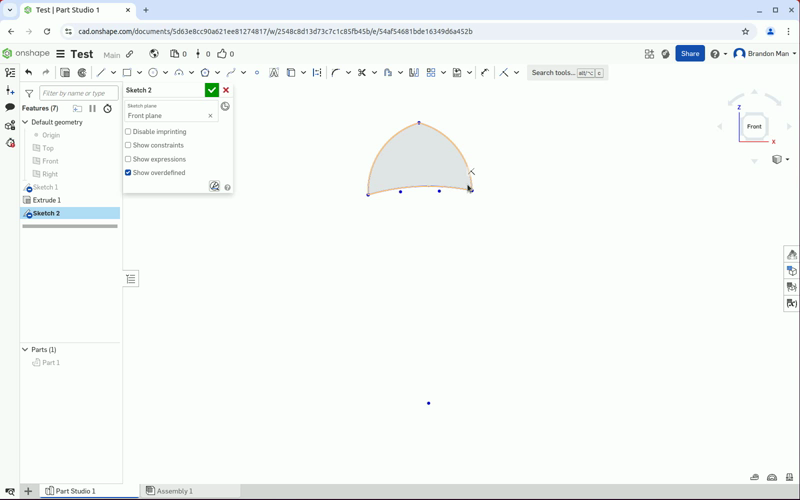
scroll(6)
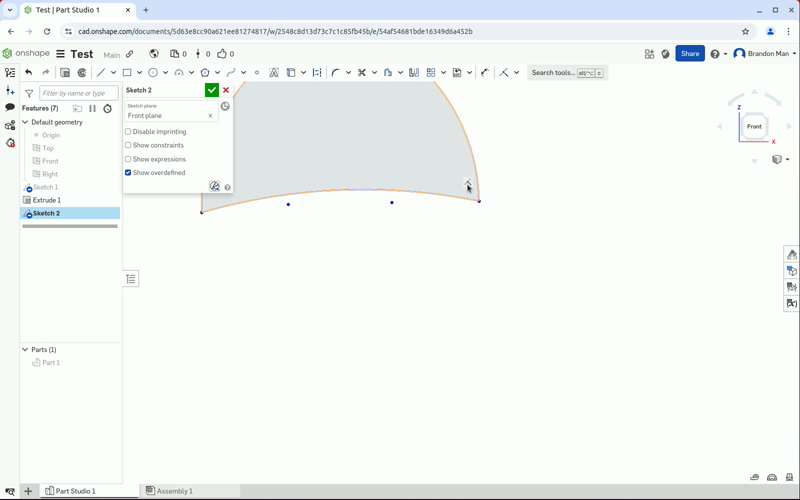
click(467, 184)
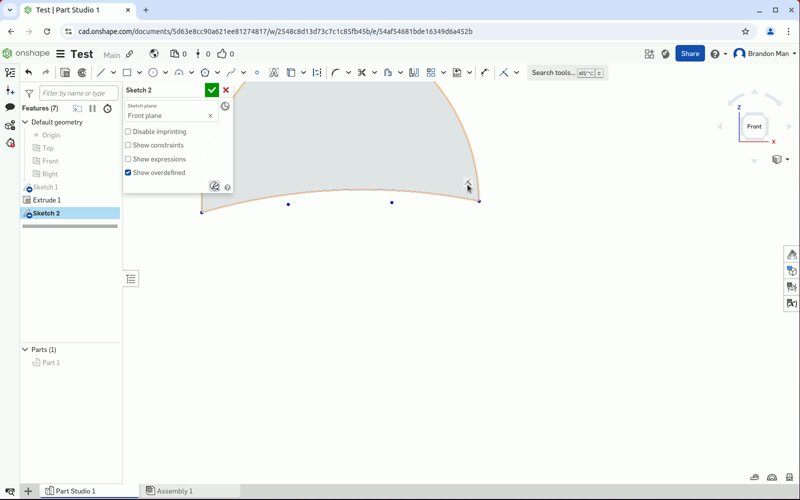
scroll(-6)
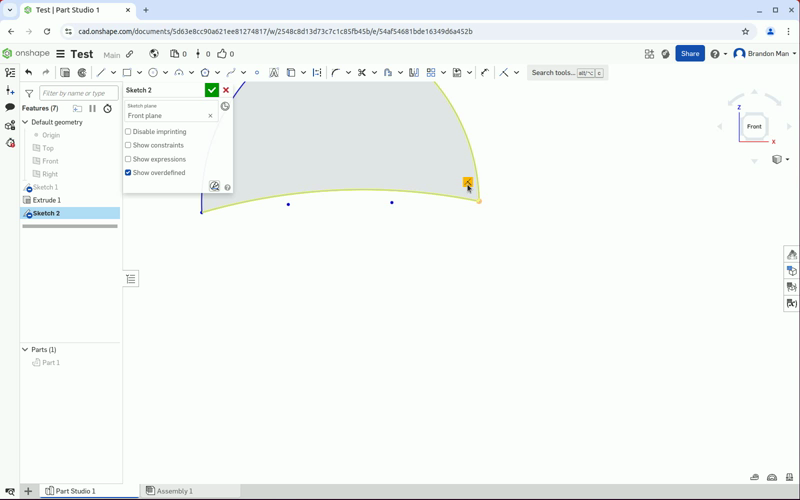
scroll(-6)
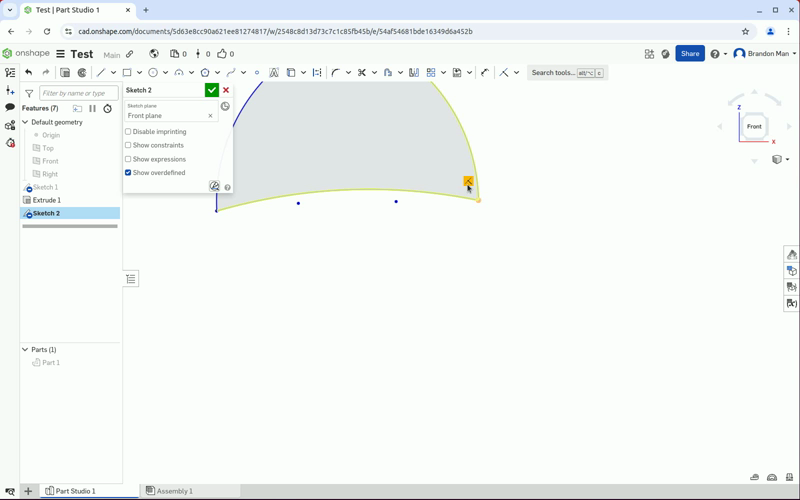
scroll(-6)
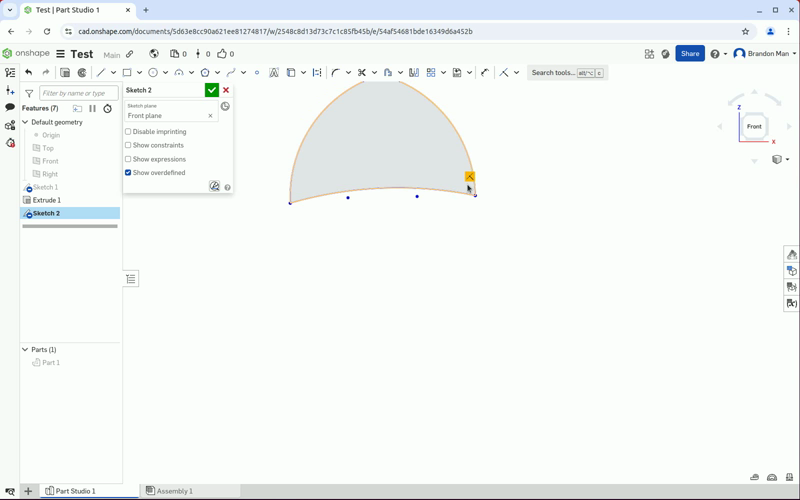
scroll(-6)
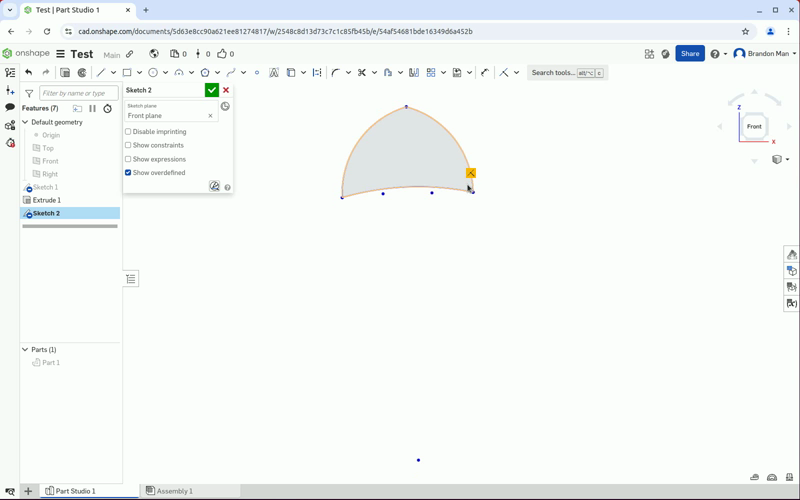
scroll(-6)
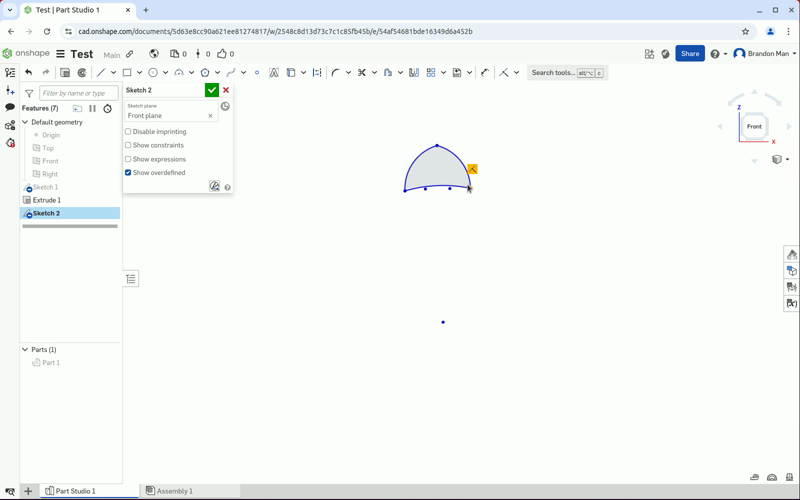
scroll(-6)
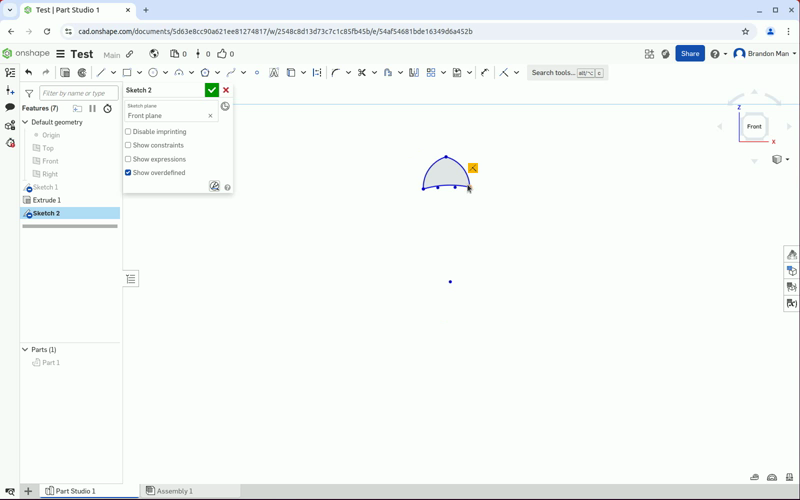
scroll(-6)
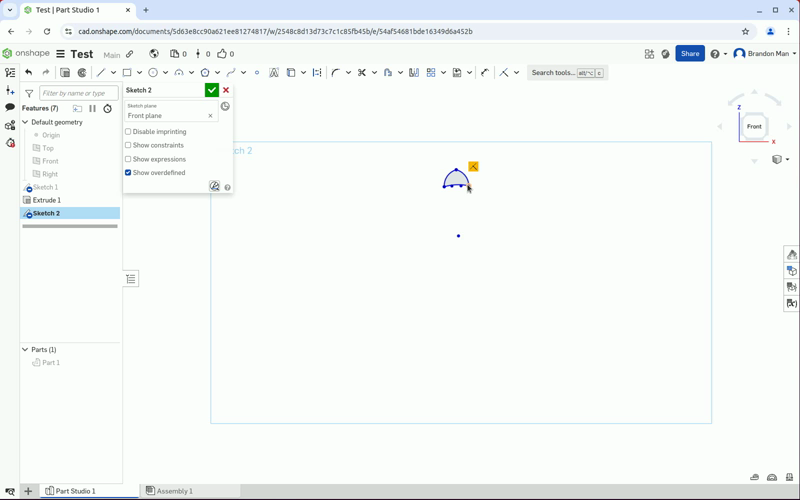
mouse_move(73, 352)
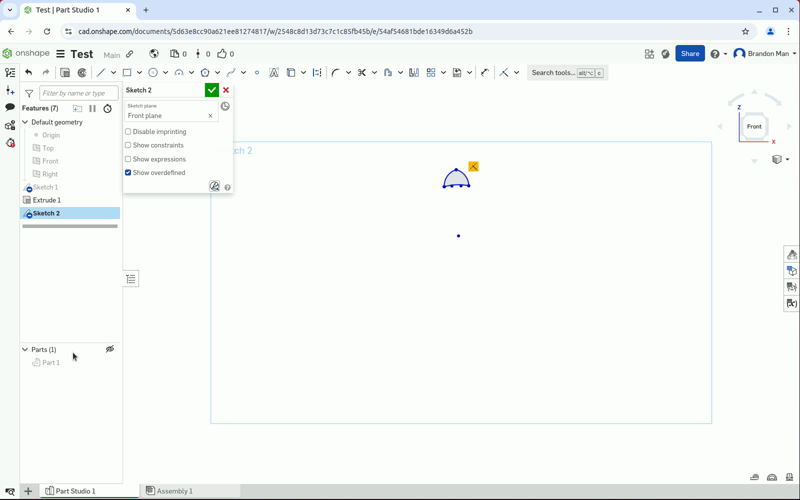
key(shift+y)
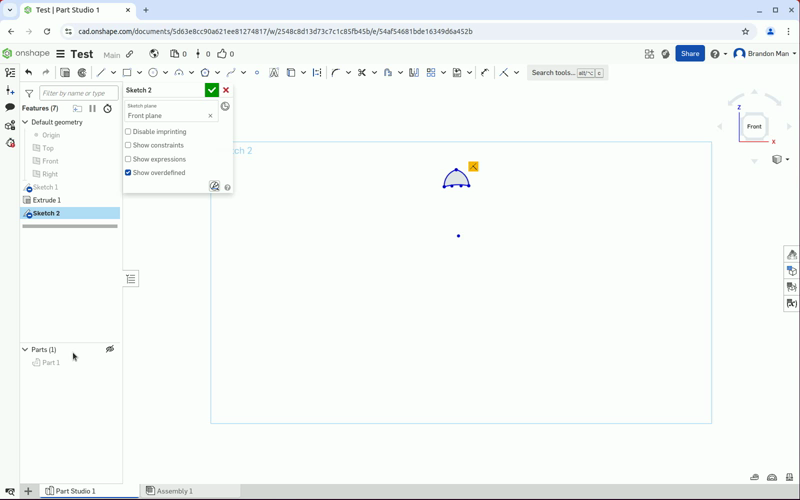
key(shift+e)
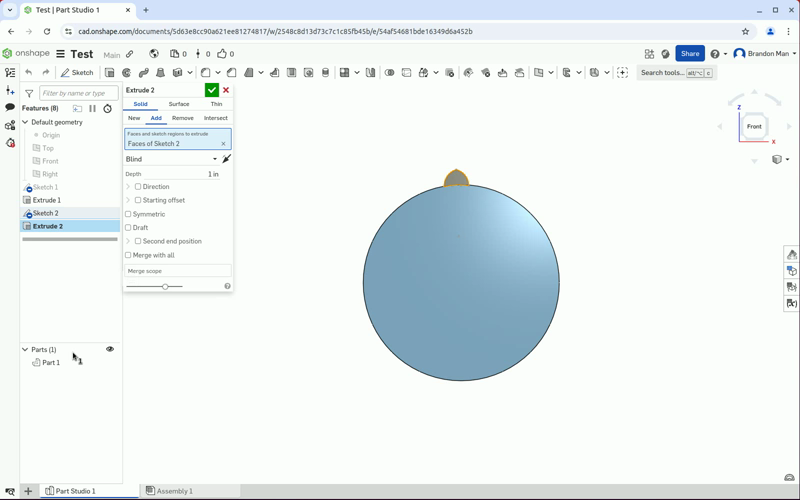
mouse_move(143, 106)
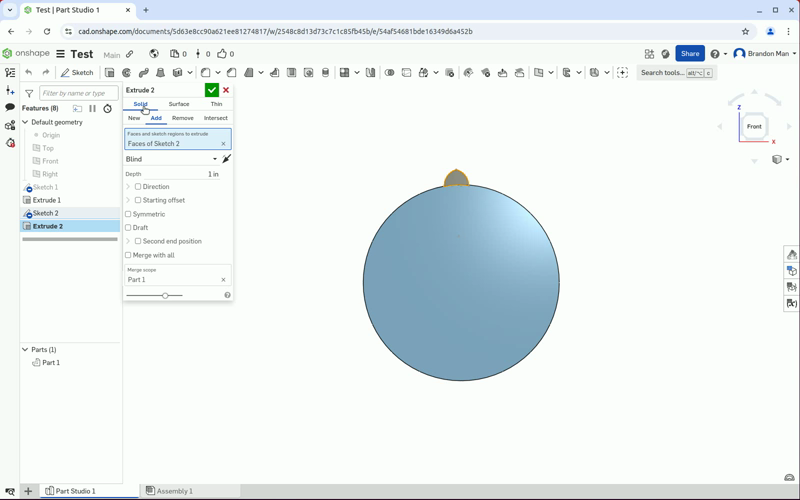
click(143, 106)
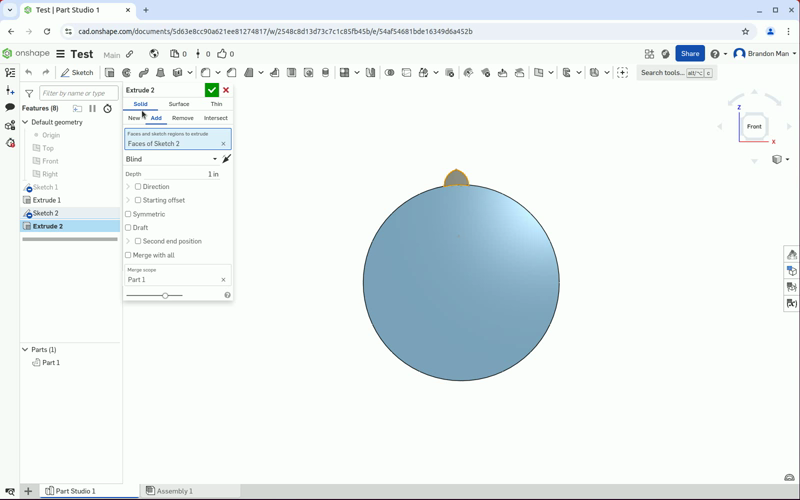
mouse_move(137, 120)
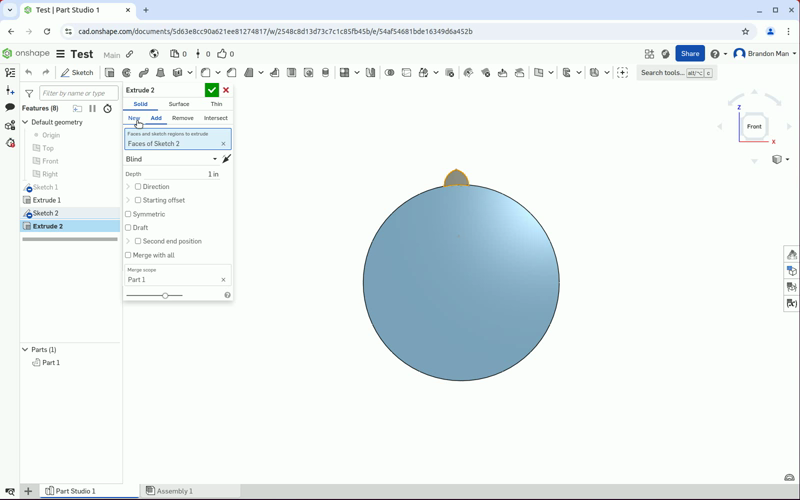
click(137, 120)
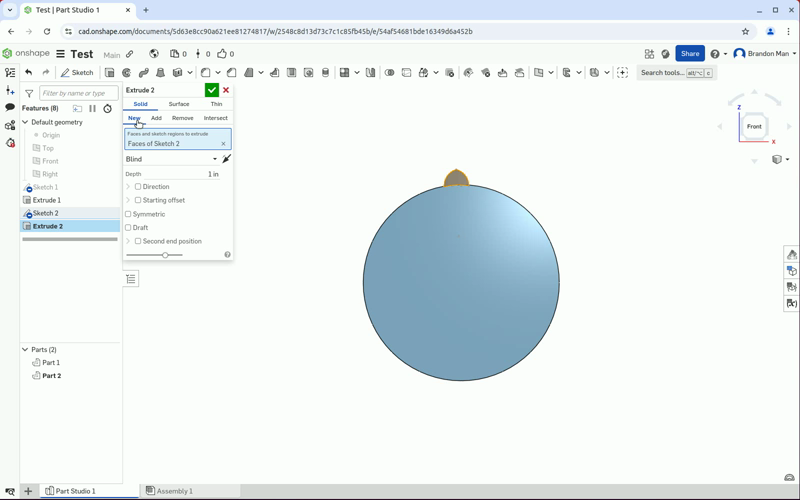
key(tab, 4)
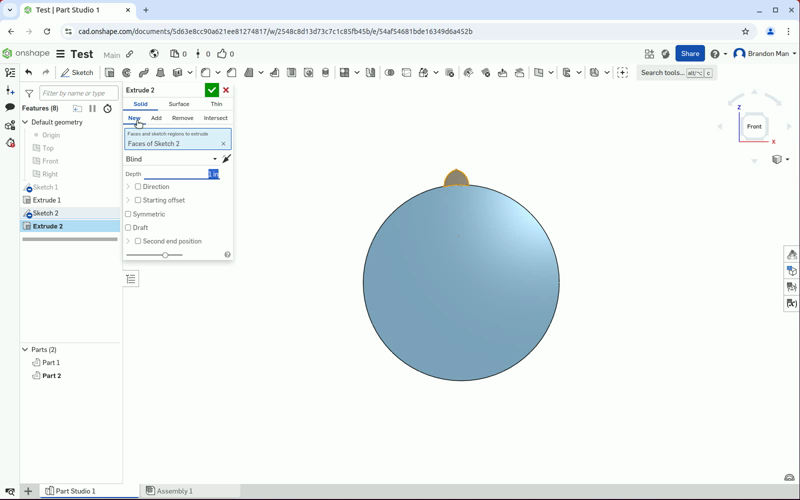
text(5.296)
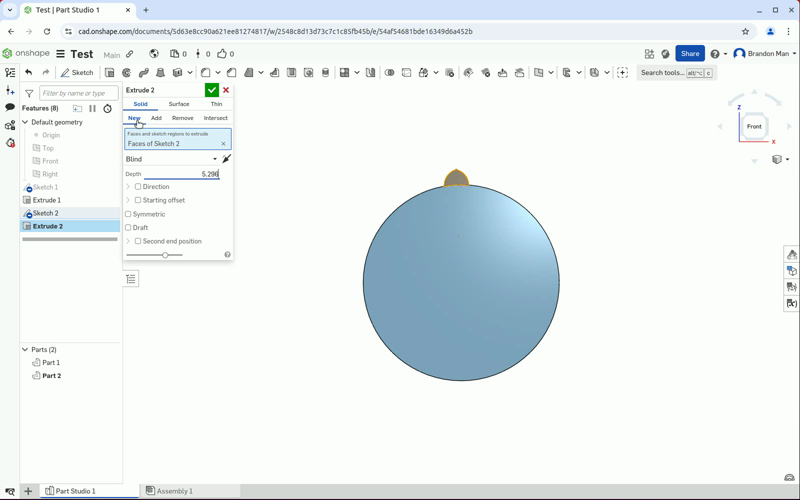
key(enter)
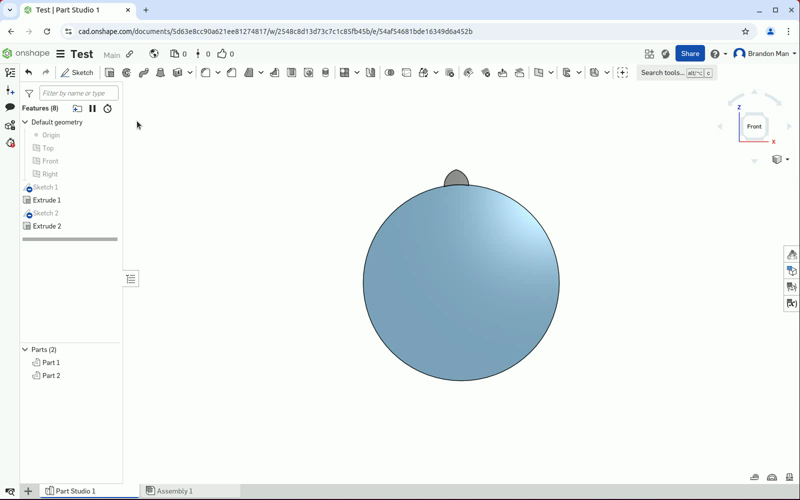
key(shift+h)
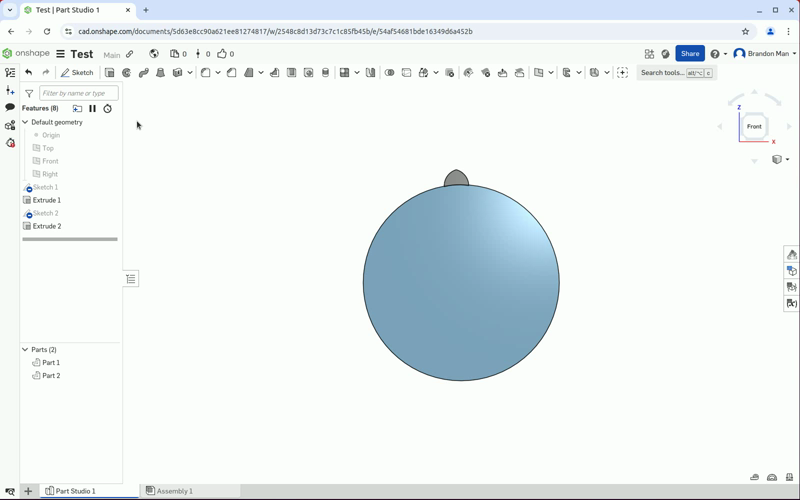
key(shift+h)
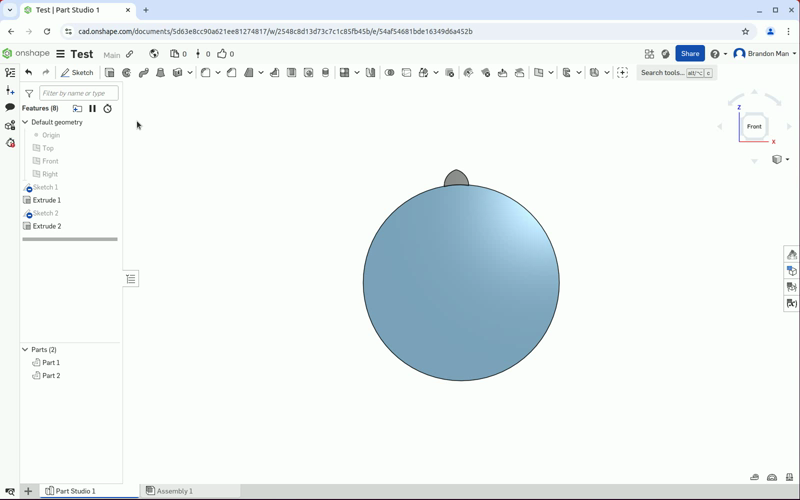
key(shift+7)
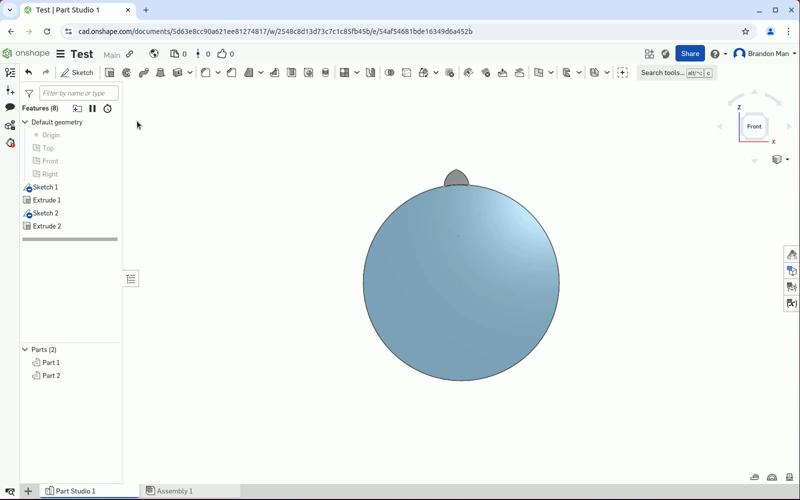
key(left, 2)
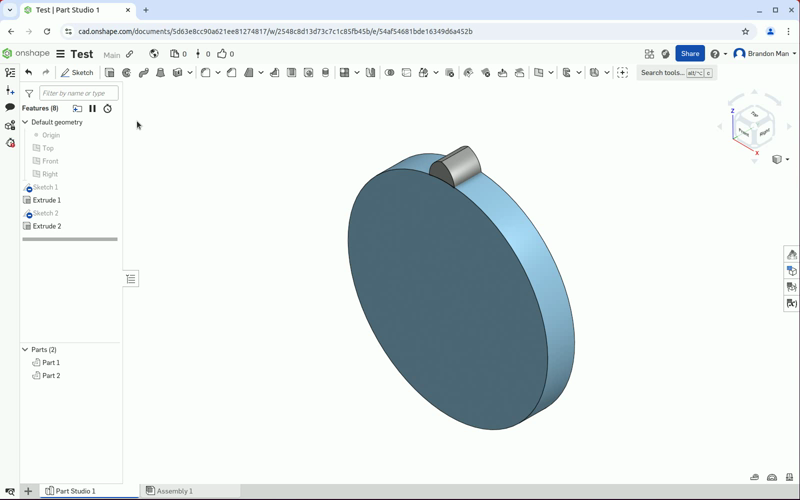
key(down, 2)
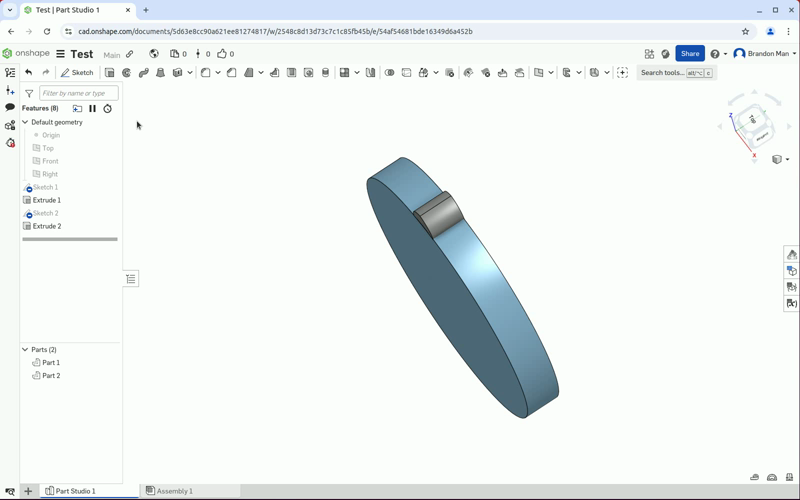
key(up, 2)
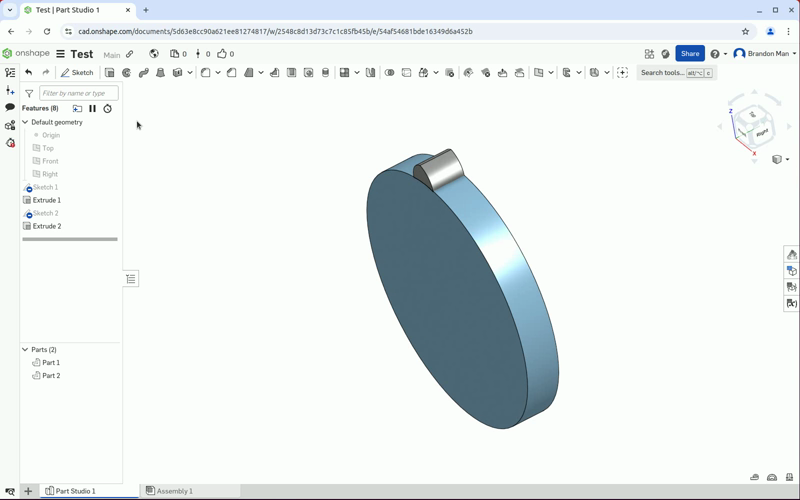
key(right, 2)
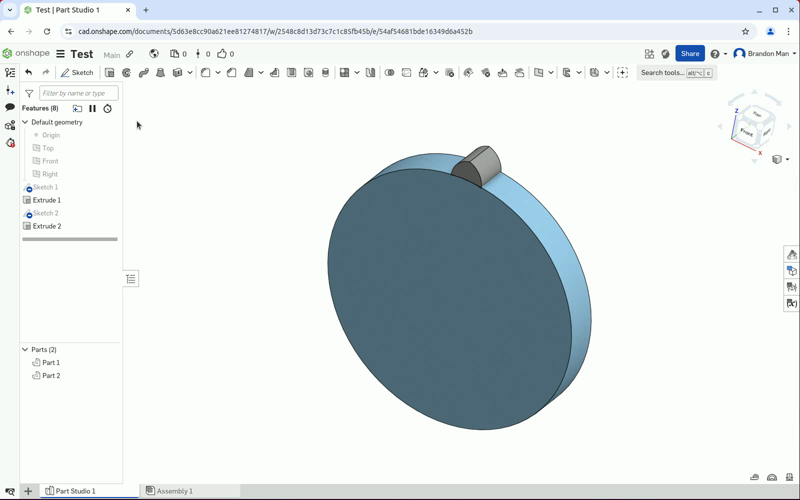
mouse_move(73, 189)
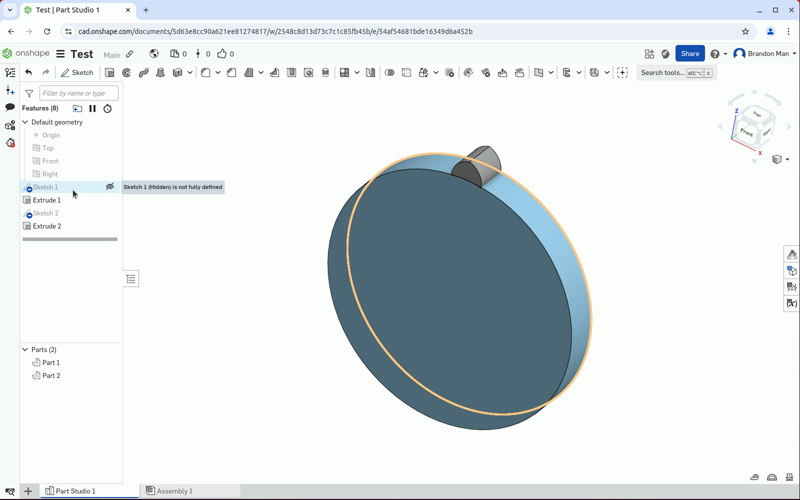
click(73, 189)